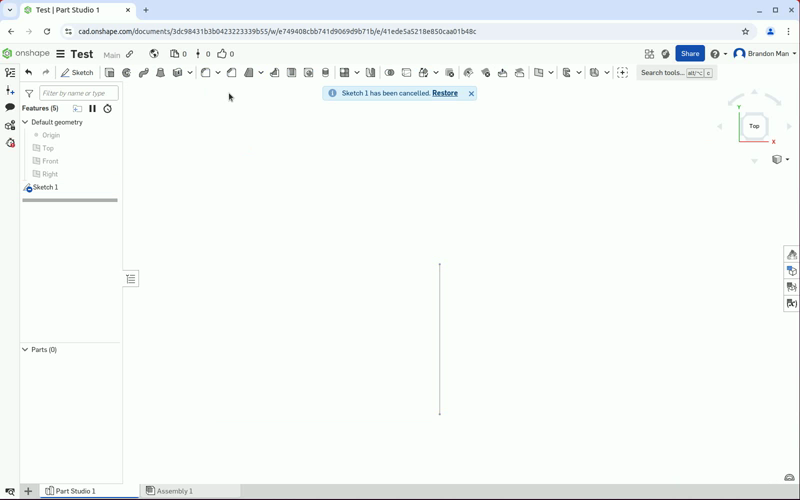
key(shift+h)
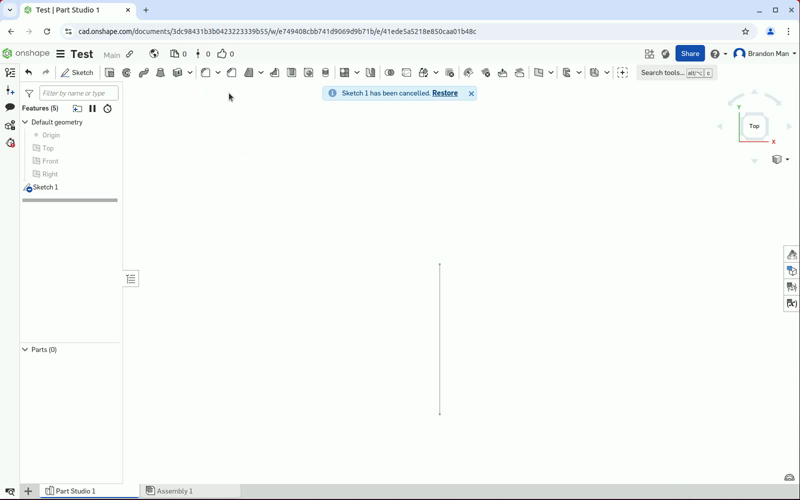
key(shift+s)
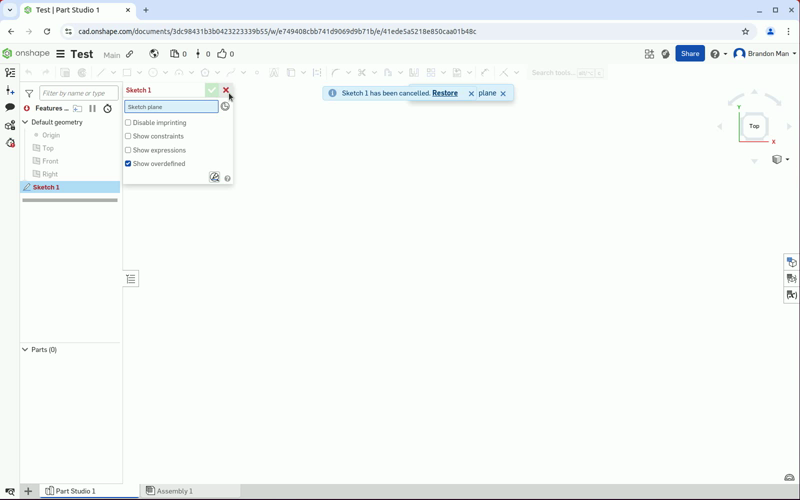
mouse_move(73, 150)
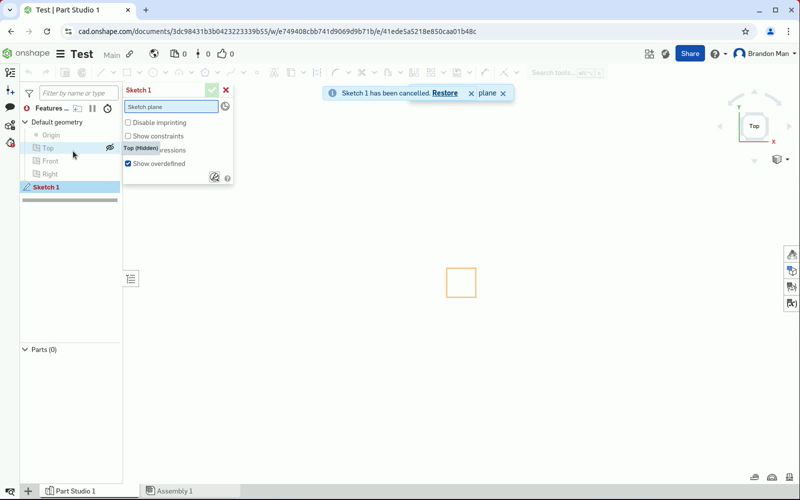
click(73, 150)
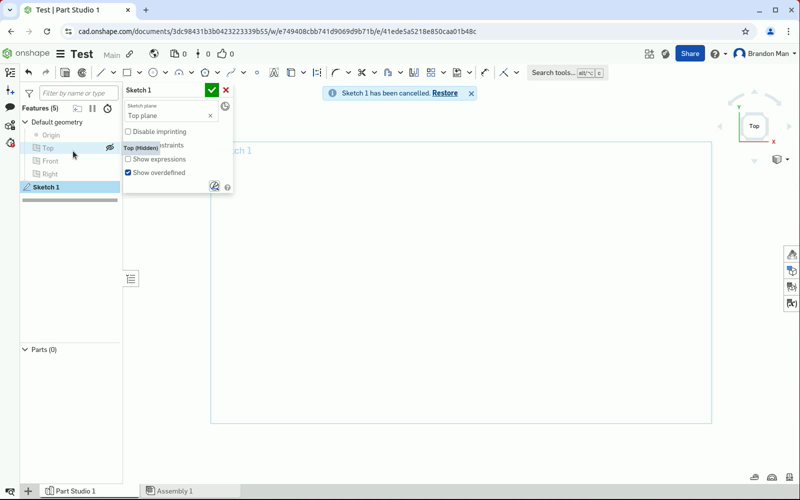
mouse_move(73, 352)
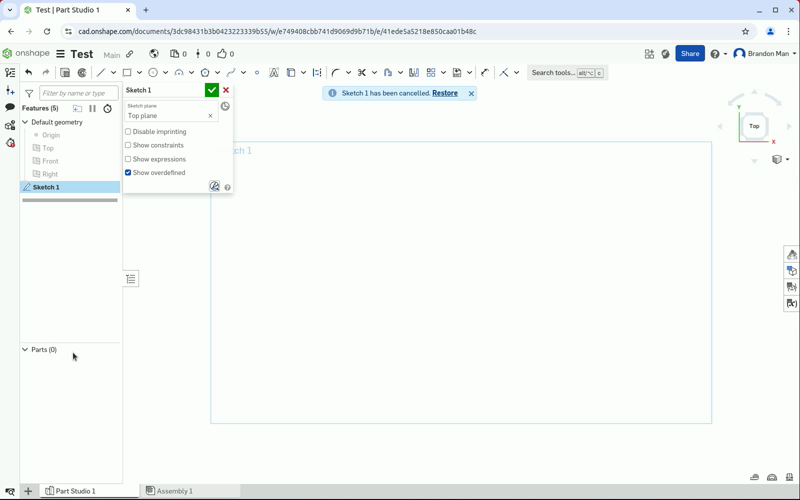
key(y)
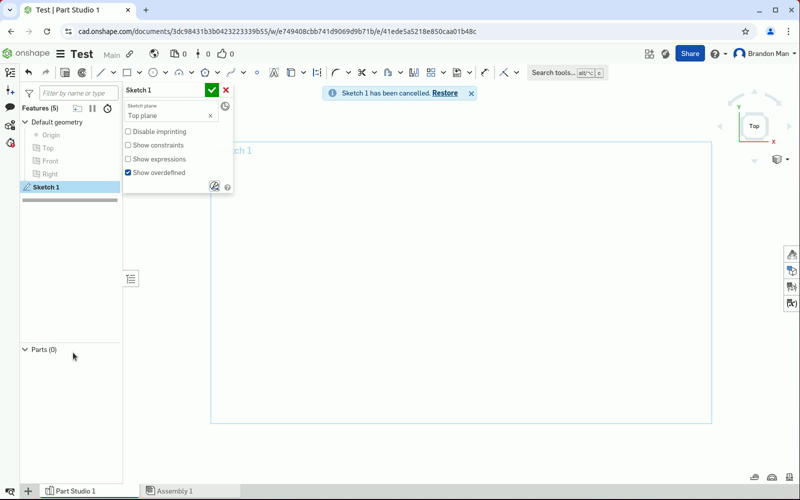
key(c)
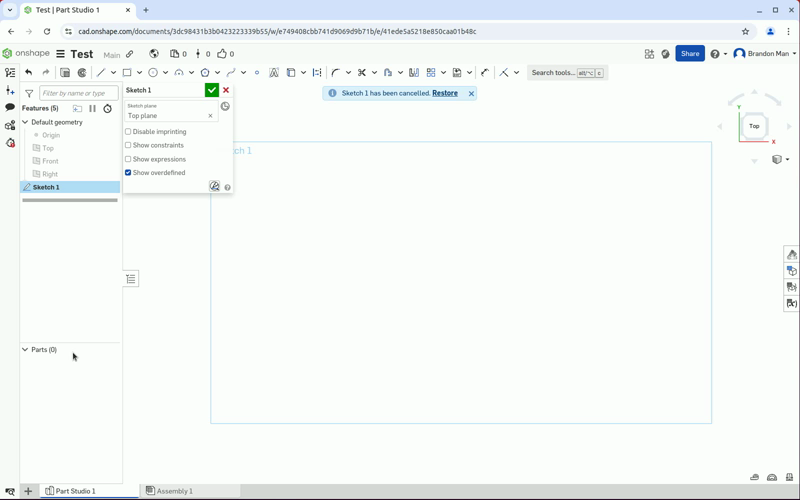
key_down(shift)
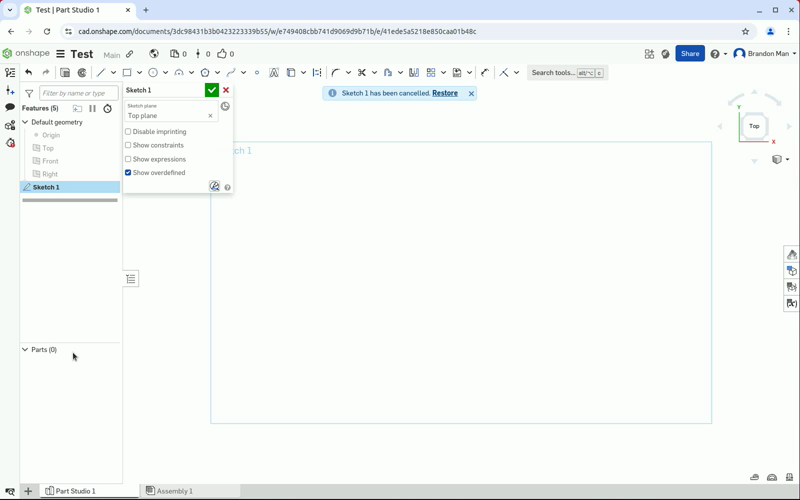
mouse_move(461, 282)
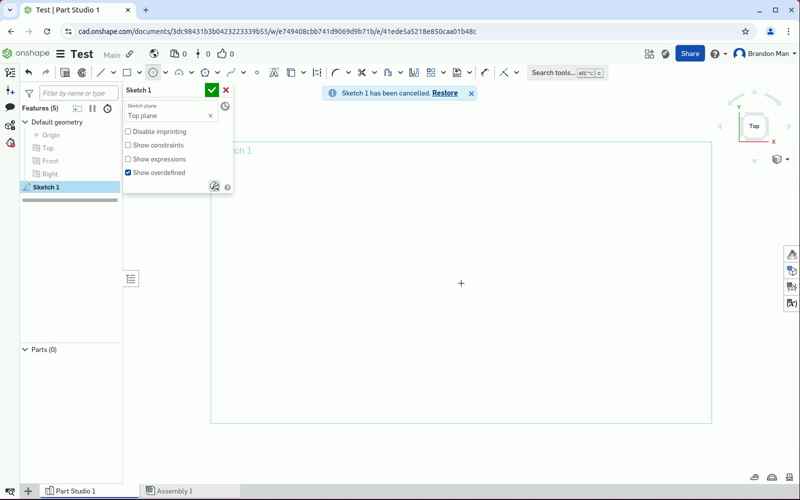
click(461, 282)
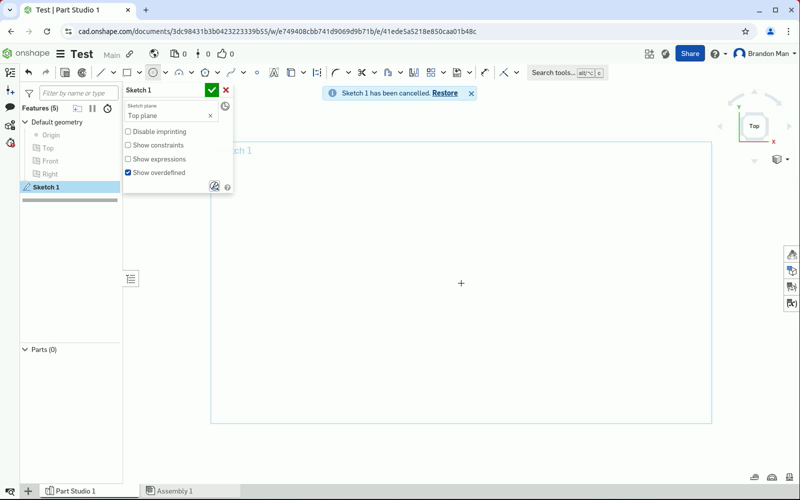
key_up(shift)
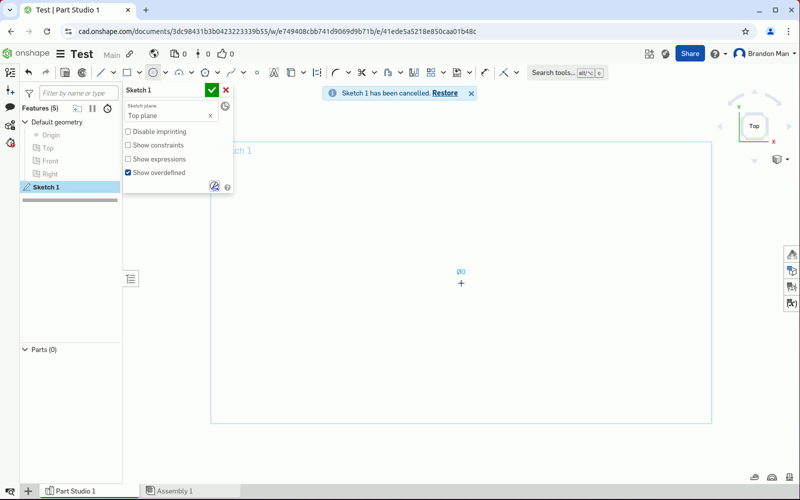
mouse_move(574, 282)
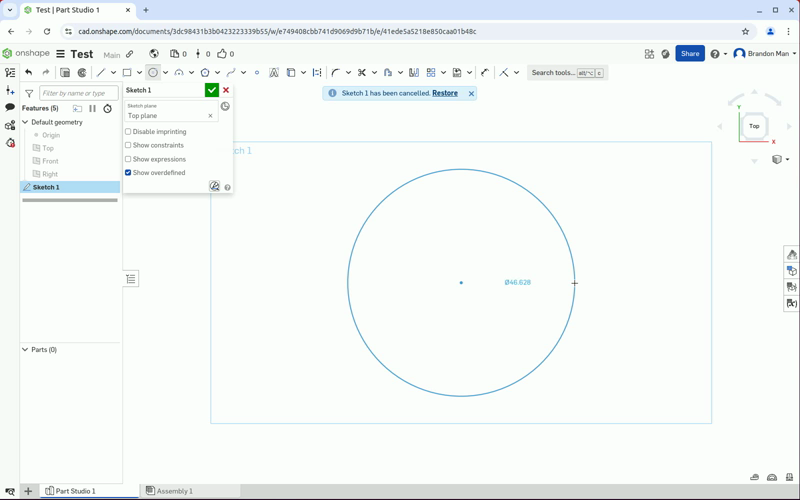
click(574, 282)
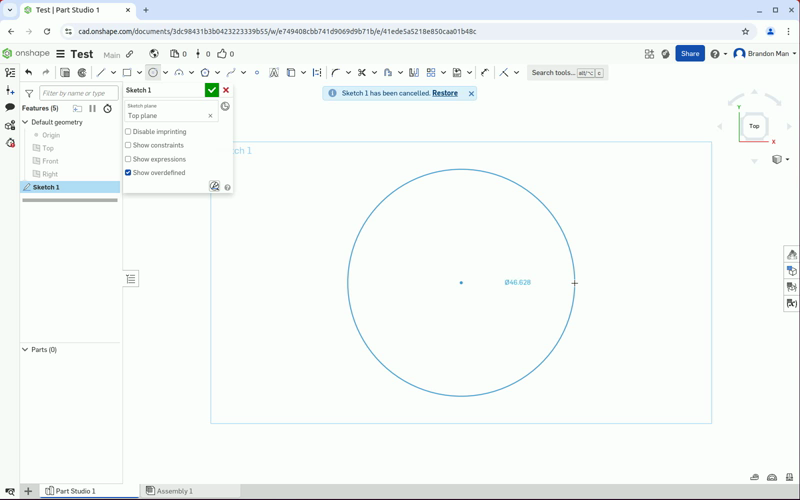
key(esc)
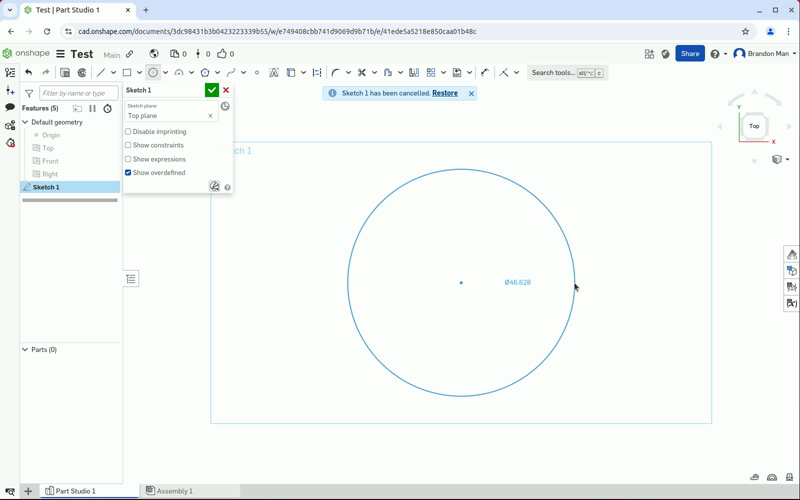
key(c)
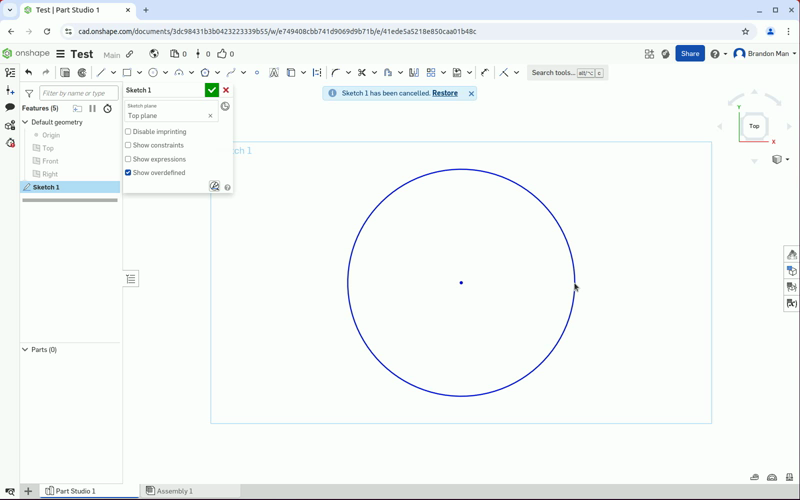
key_down(shift)
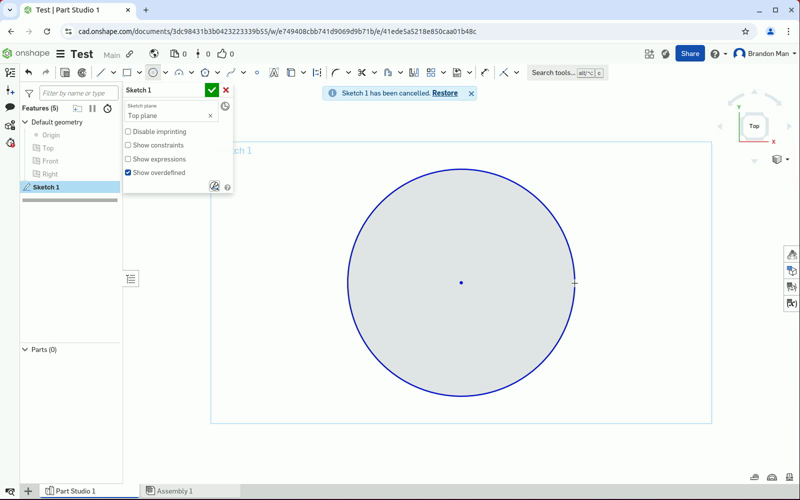
mouse_move(461, 282)
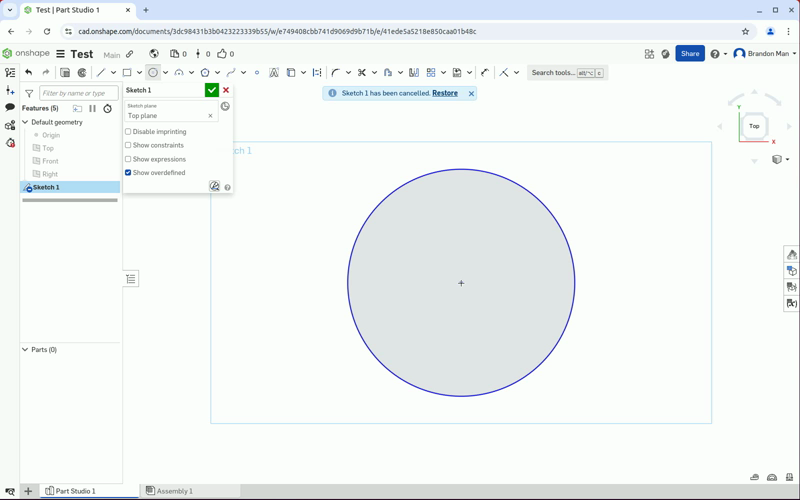
click(461, 282)
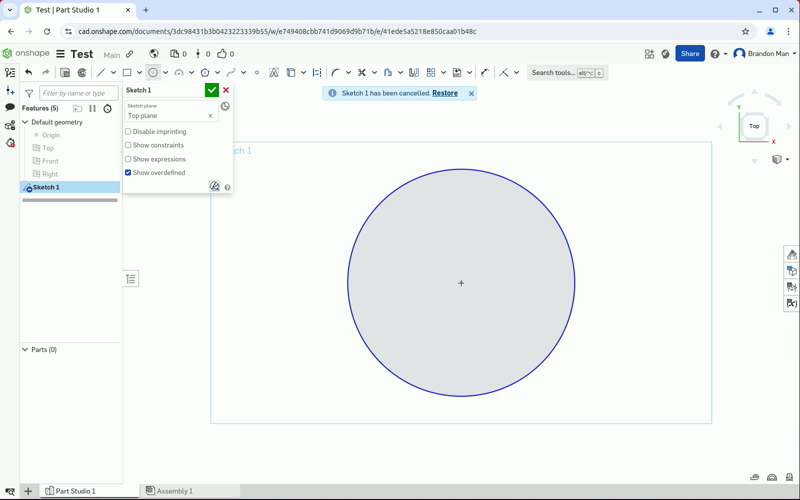
key_up(shift)
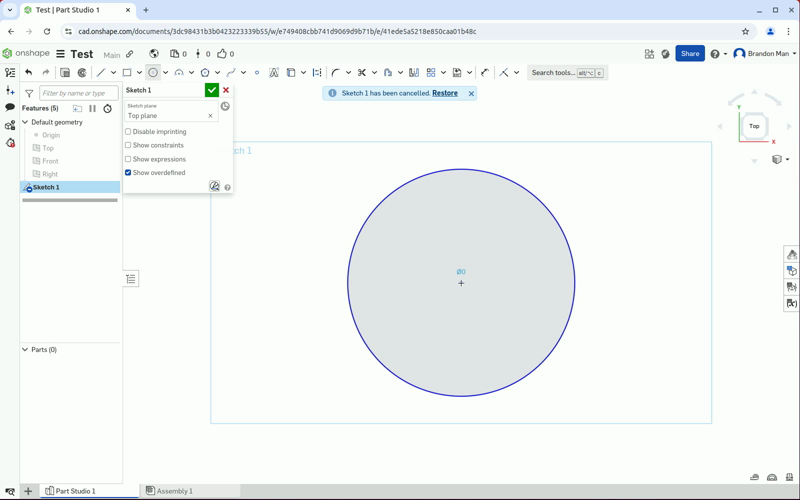
mouse_move(482, 282)
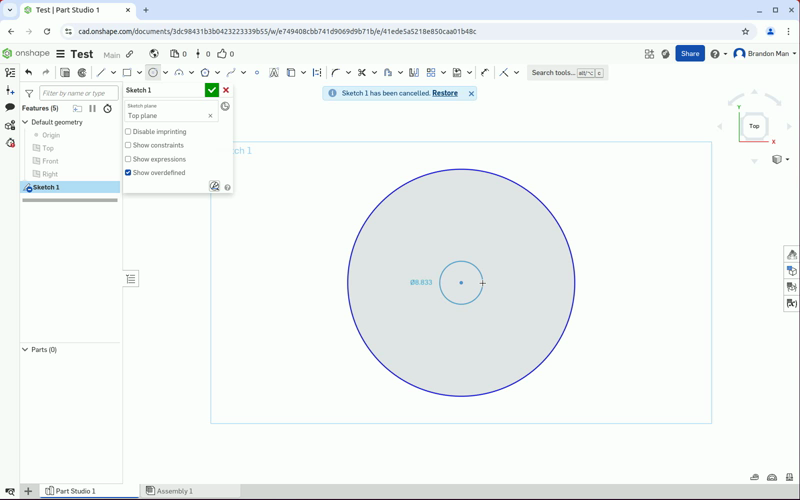
click(482, 282)
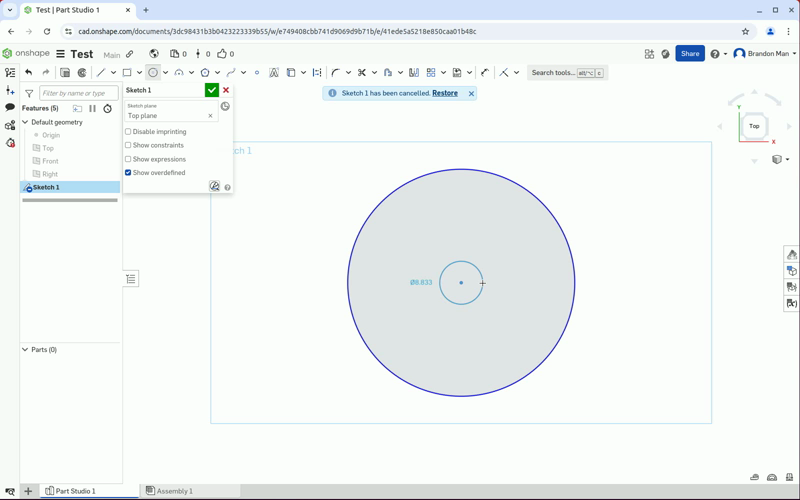
key(esc)
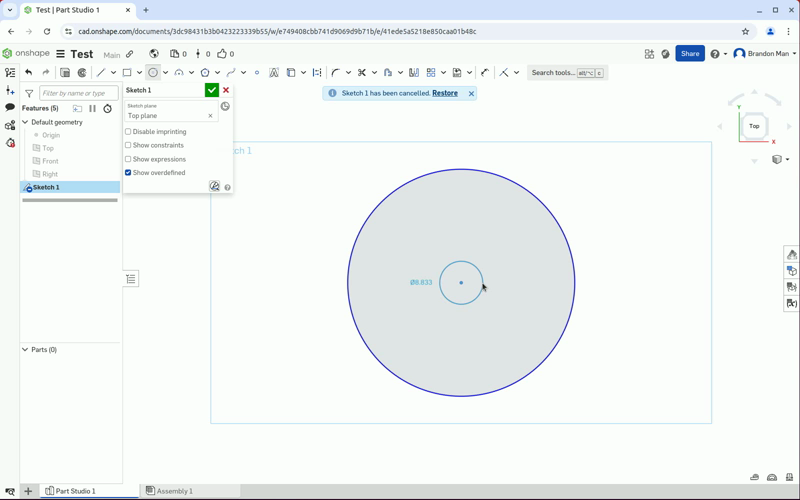
mouse_move(417, 262)
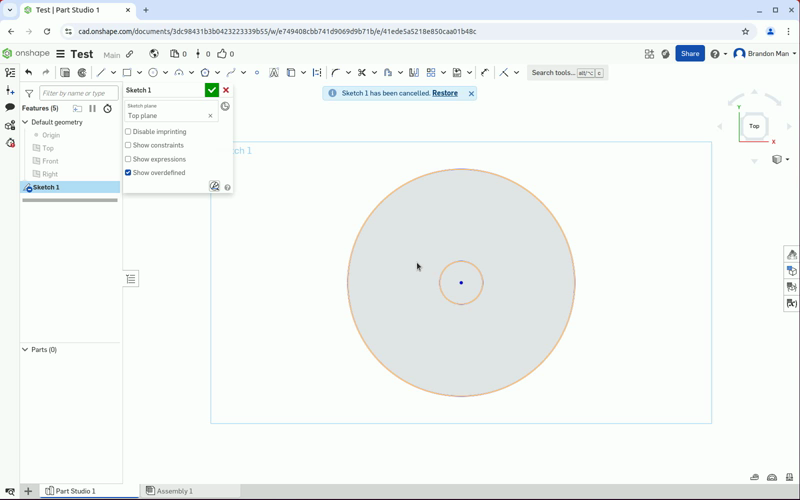
click(417, 262)
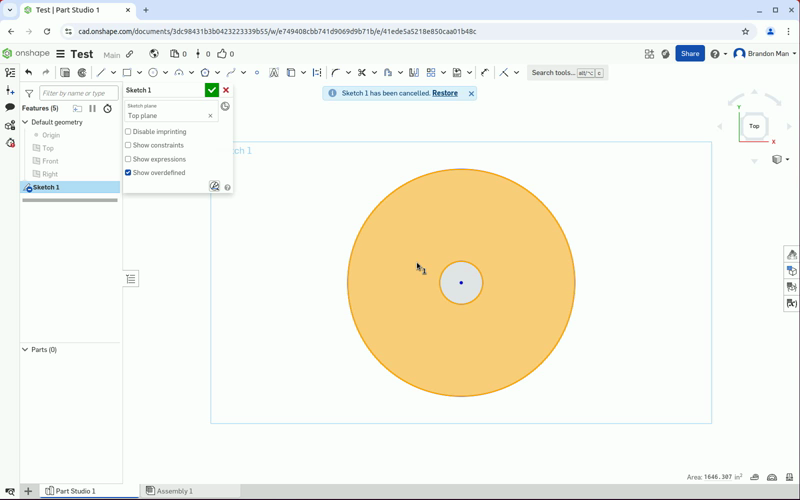
mouse_move(73, 352)
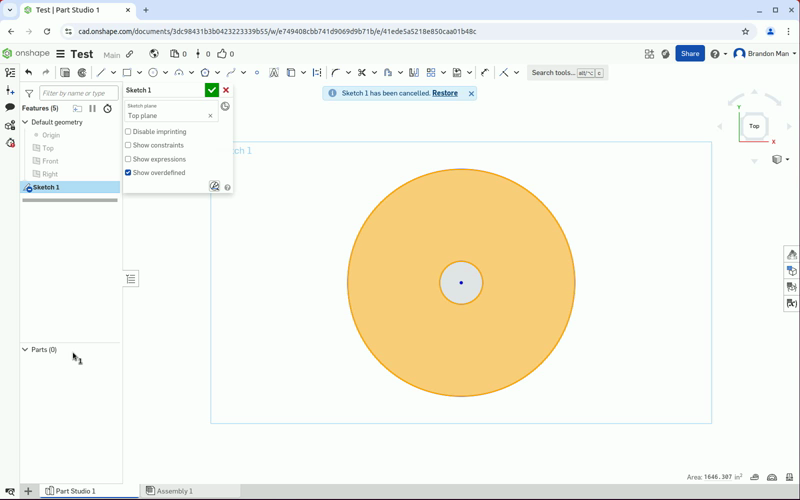
key(shift+y)
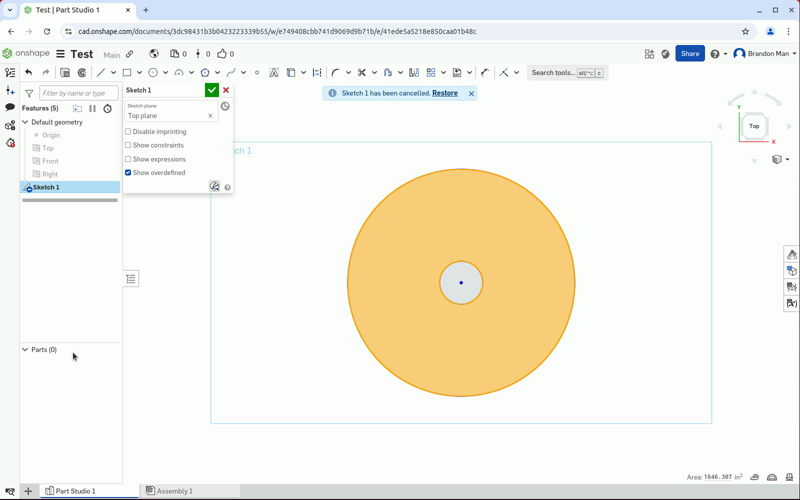
key(shift+e)
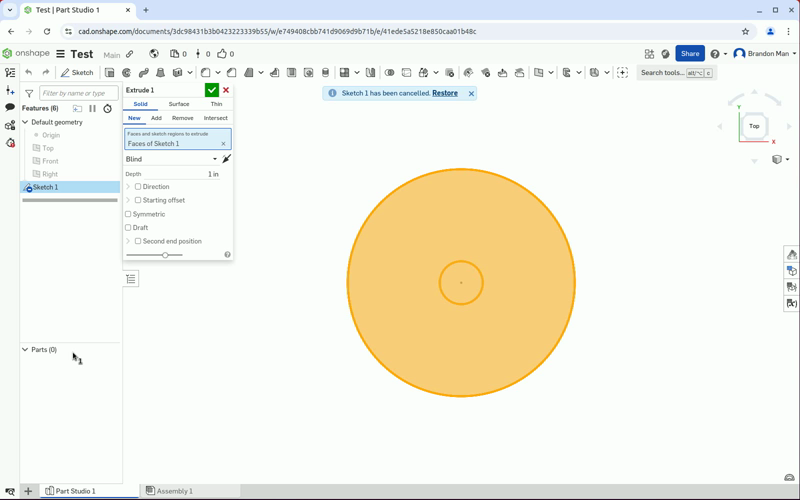
mouse_move(143, 106)
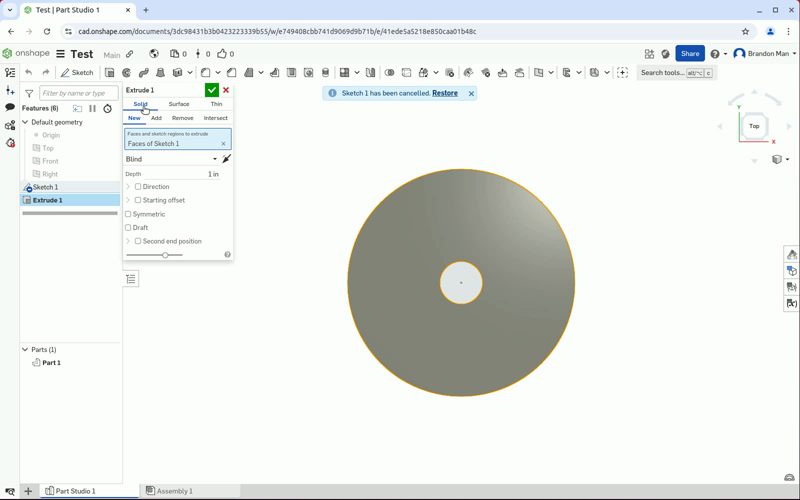
click(143, 106)
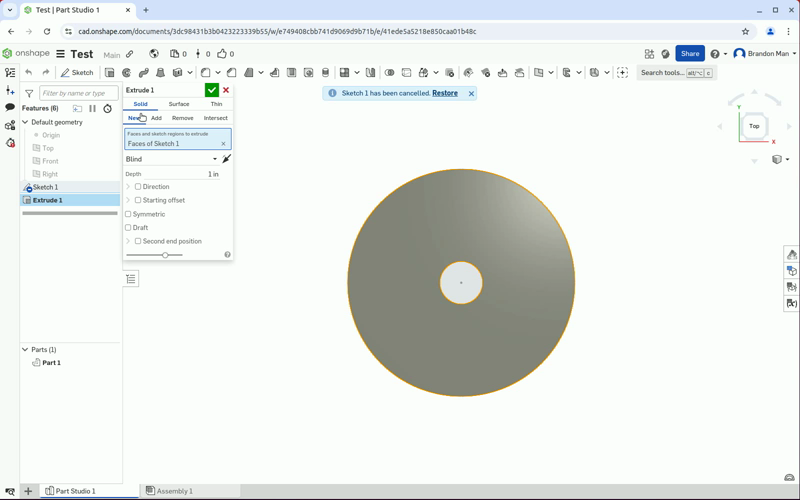
mouse_move(137, 120)
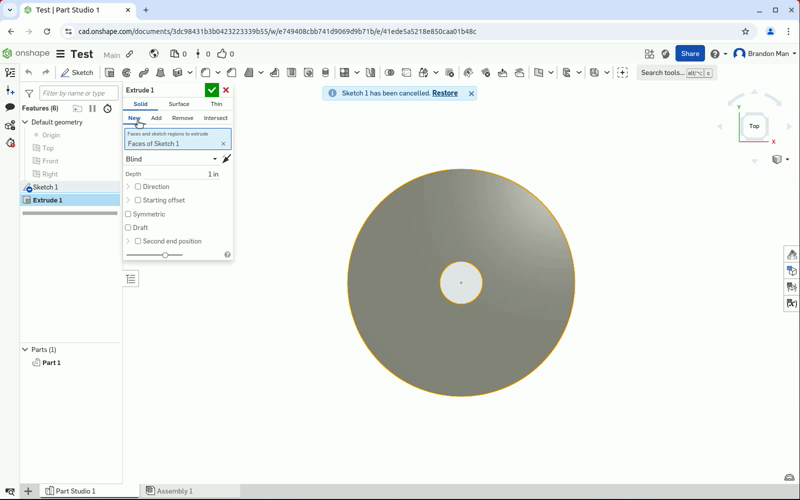
click(137, 120)
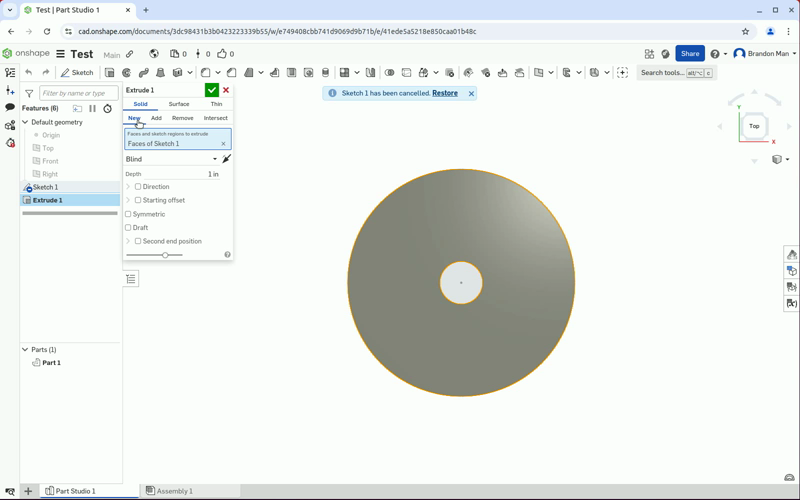
key(tab, 4)
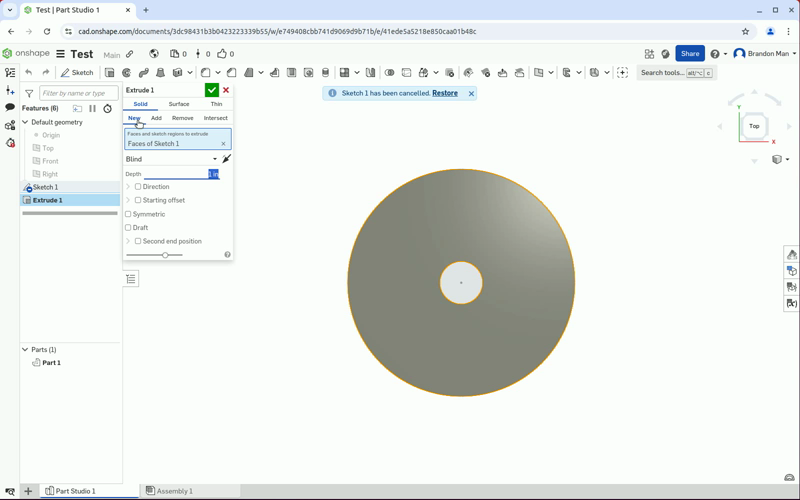
text(0.481)
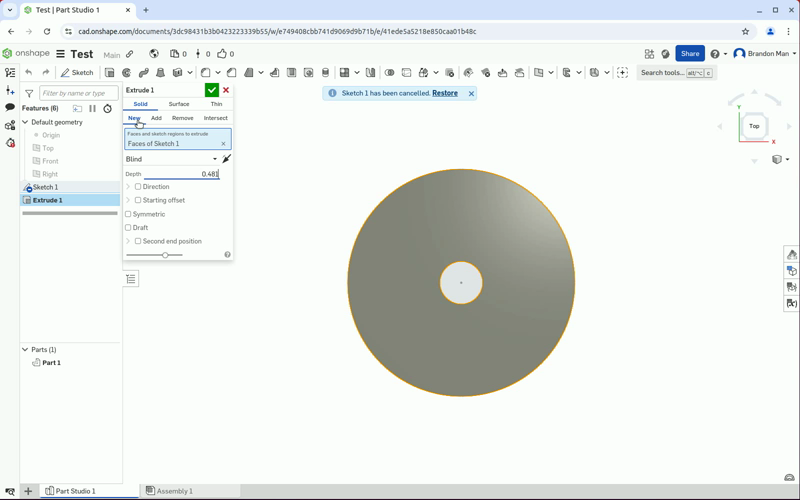
key(enter)
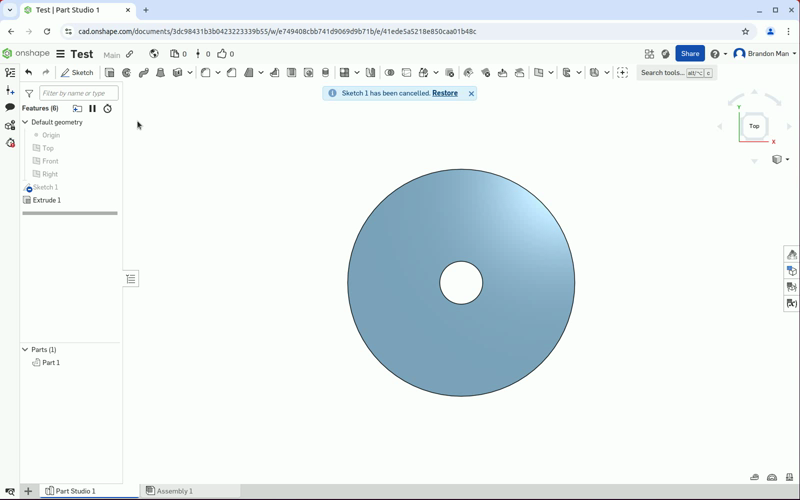
key(shift+h)
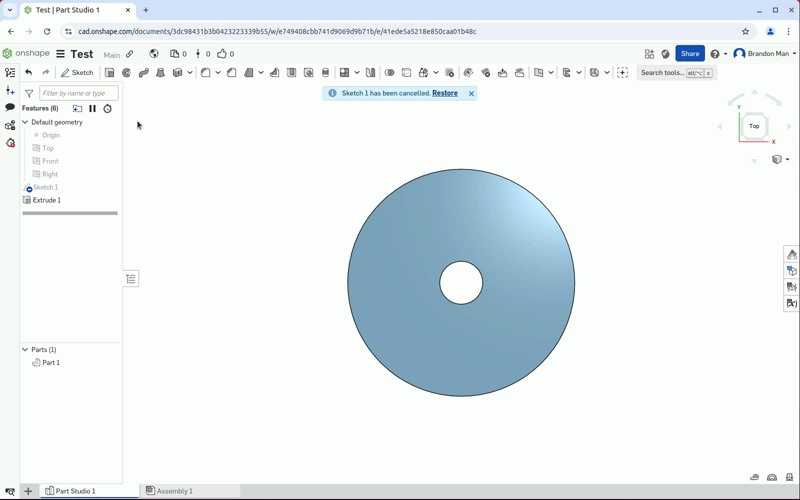
key(shift+h)
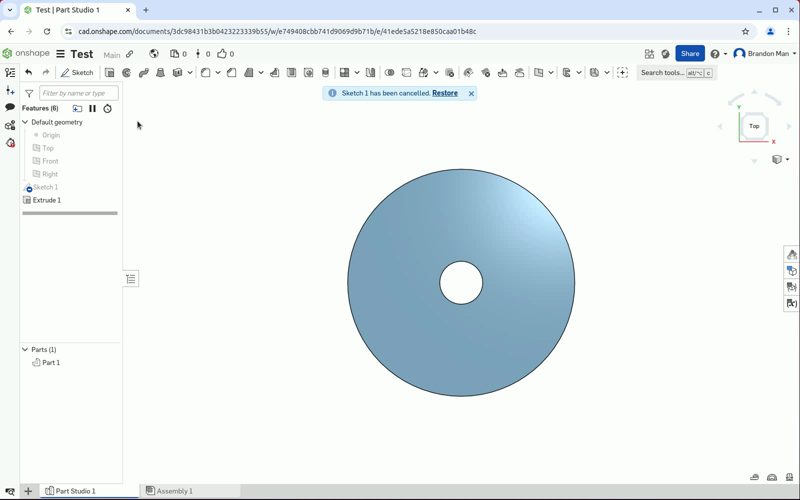
mouse_move(73, 189)
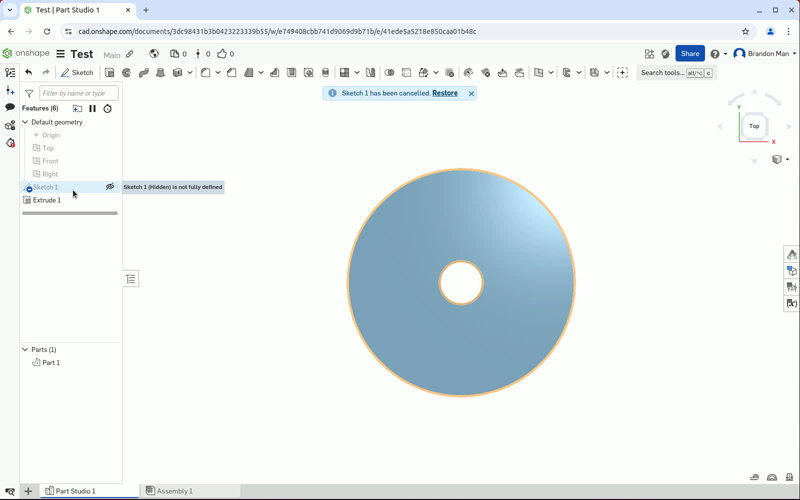
click(73, 189)
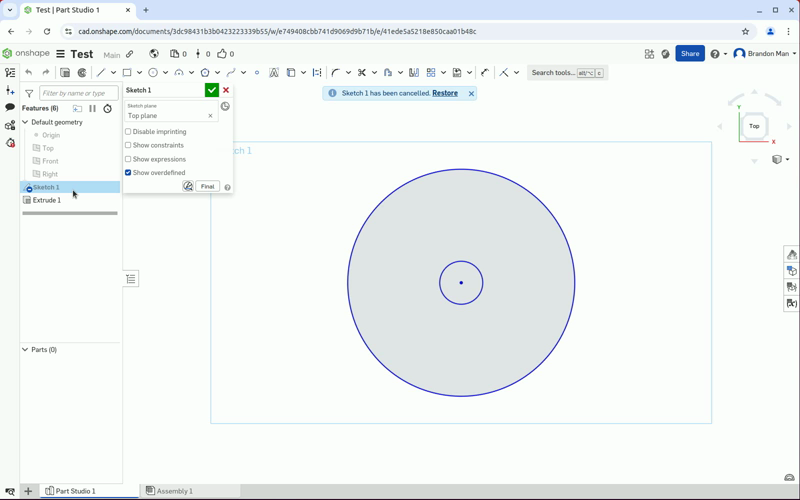
mouse_move(229, 92)
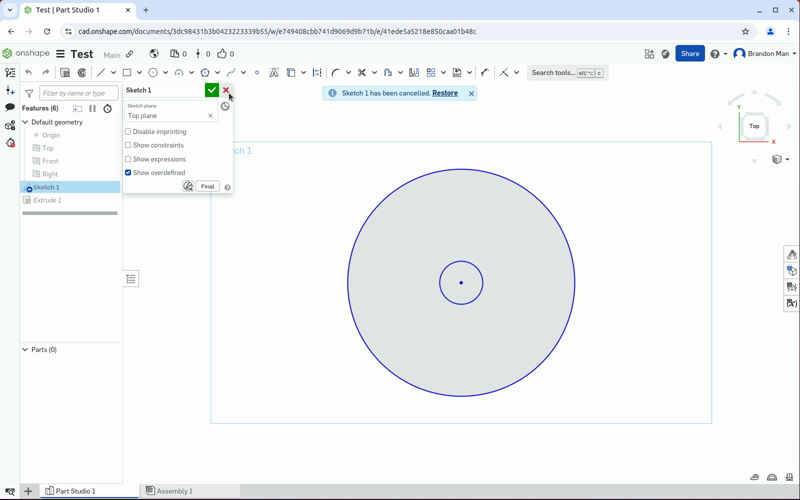
click(229, 92)
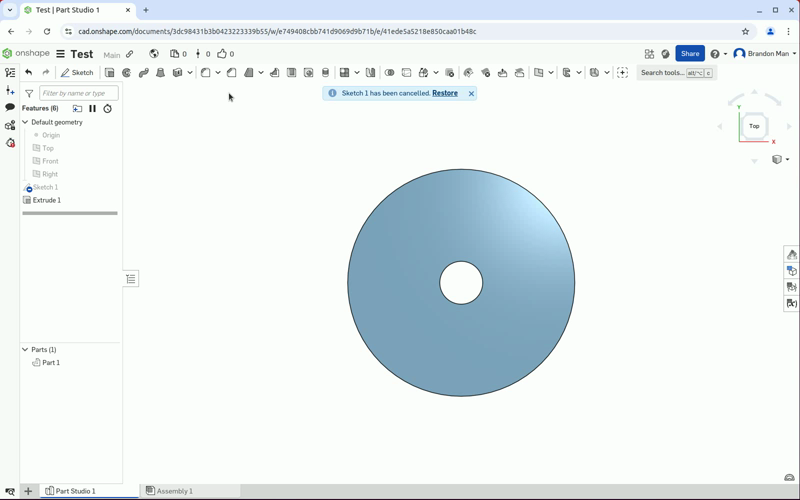
mouse_move(541, 75)
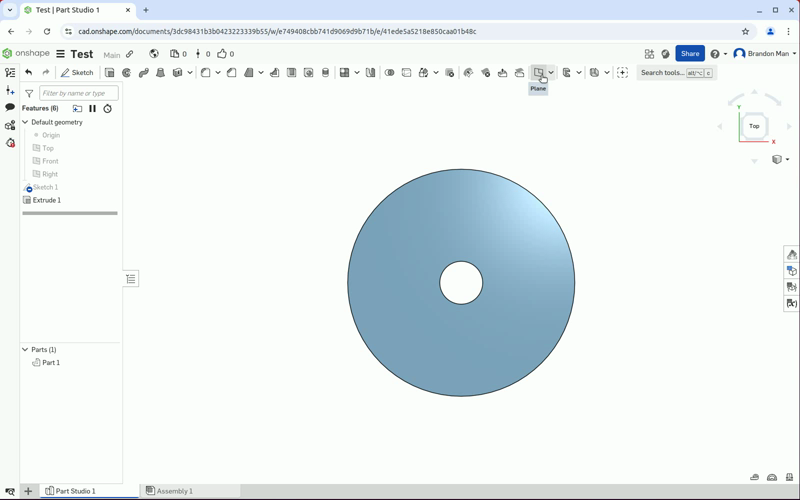
click(541, 75)
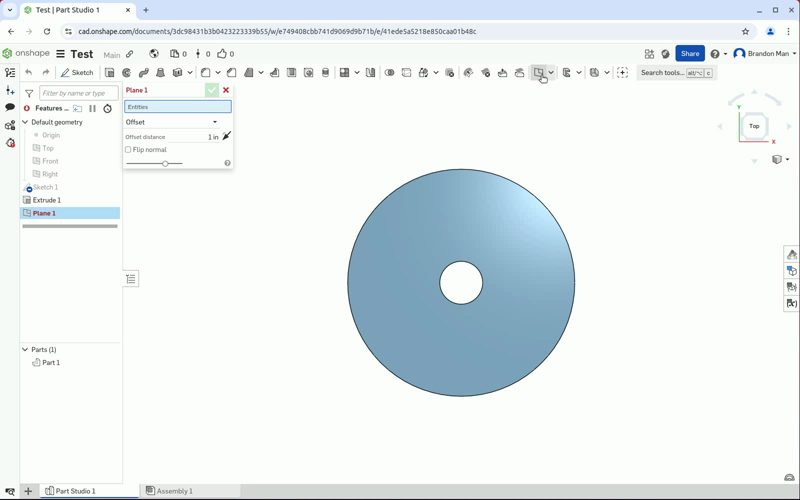
mouse_move(73, 150)
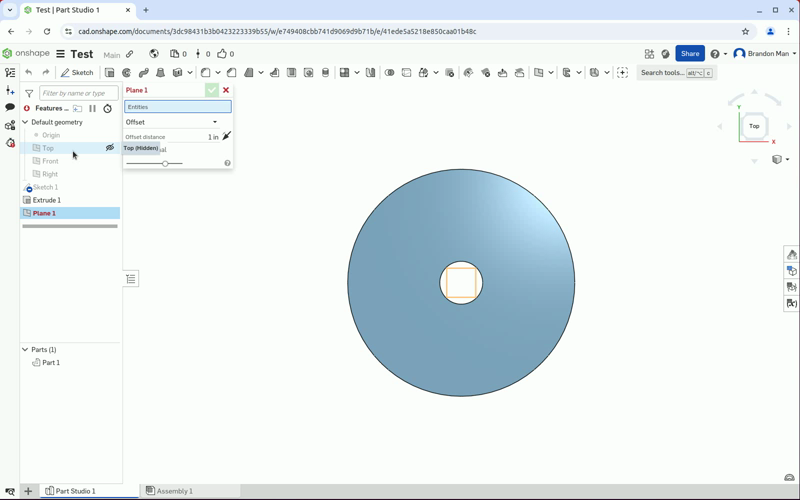
click(73, 150)
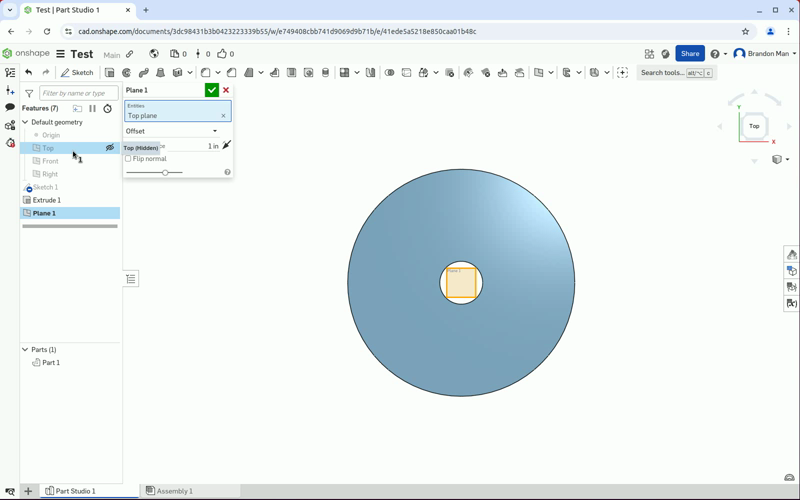
key(tab, 2)
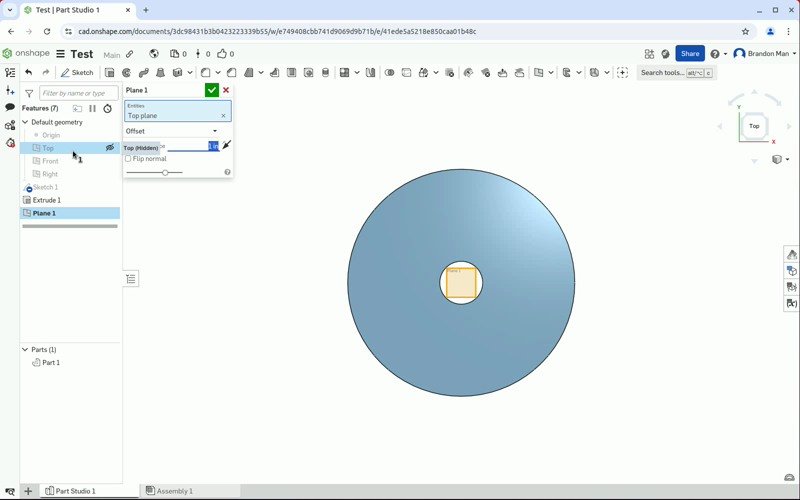
text(0.493)
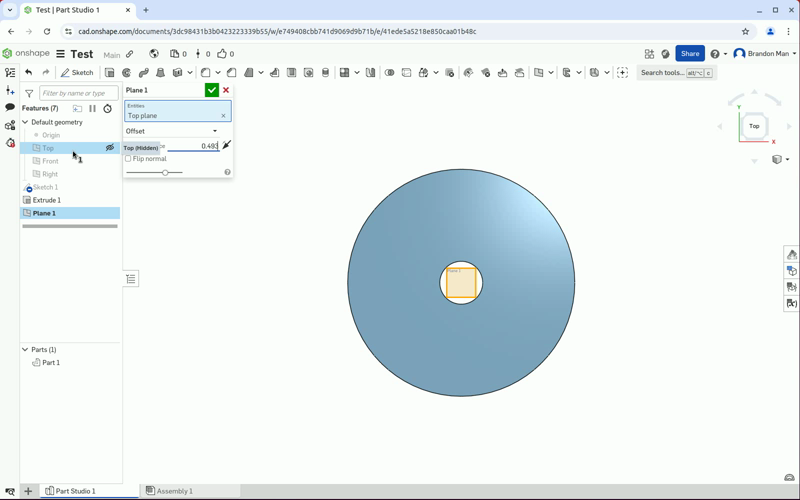
key(enter, 2)
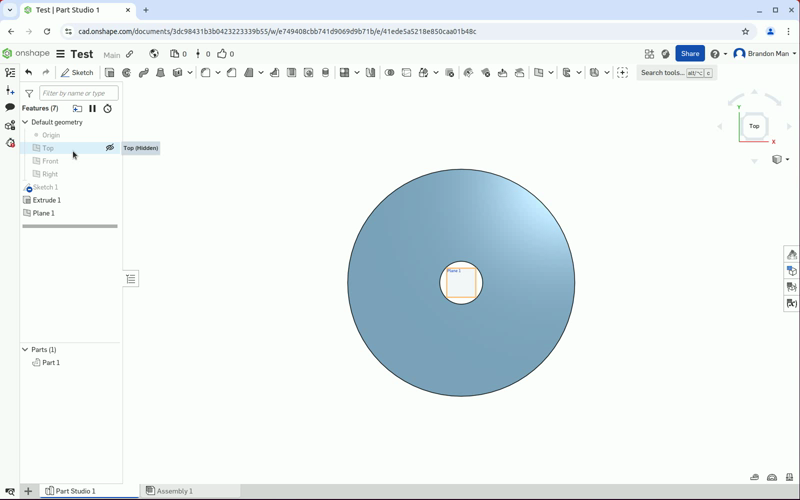
key(shift+s)
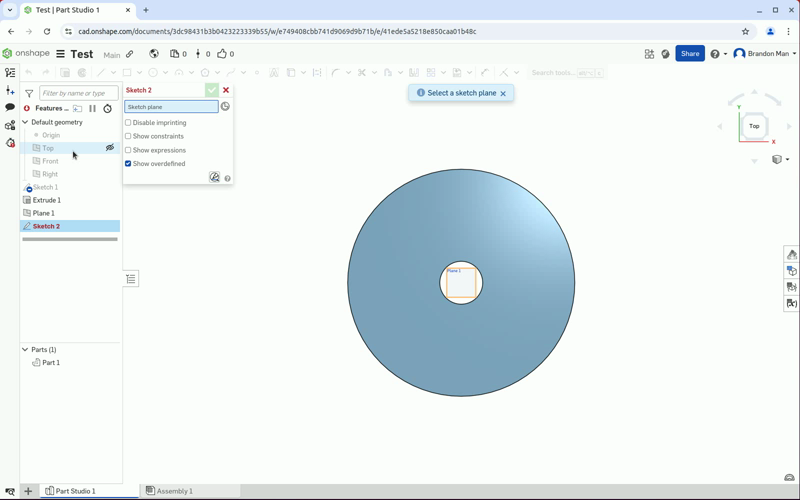
mouse_move(73, 215)
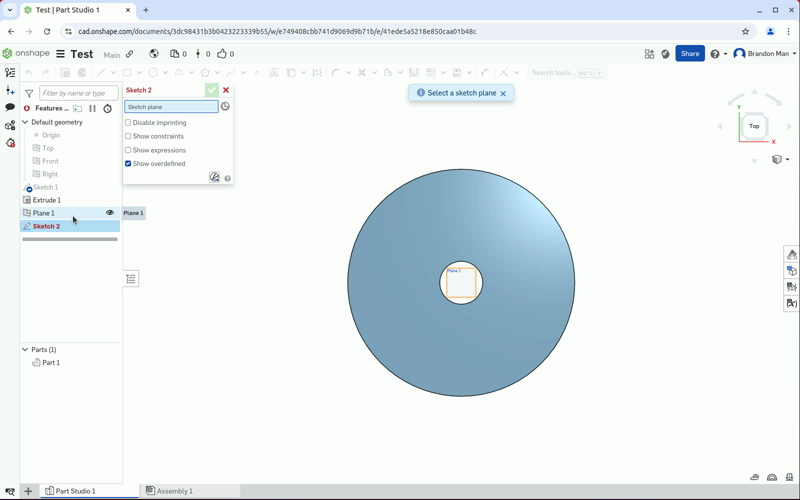
click(73, 215)
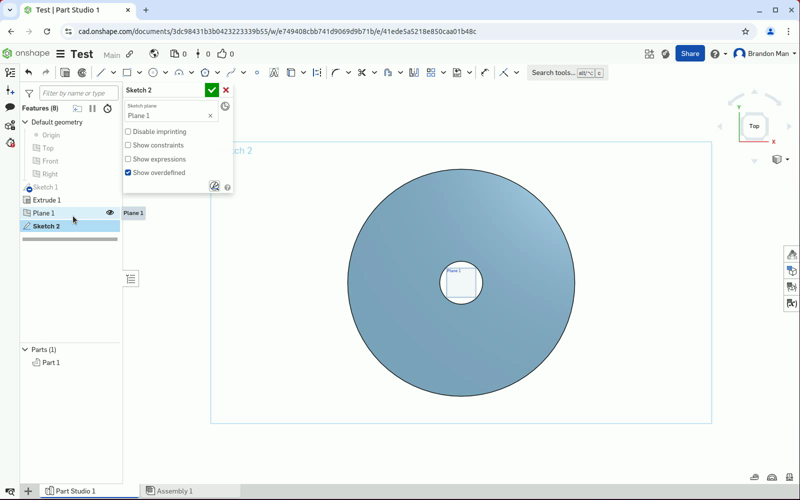
mouse_move(73, 352)
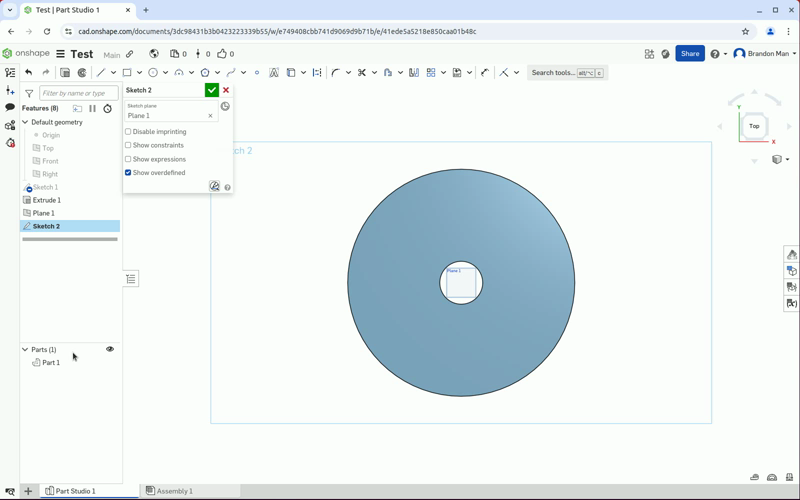
key(y)
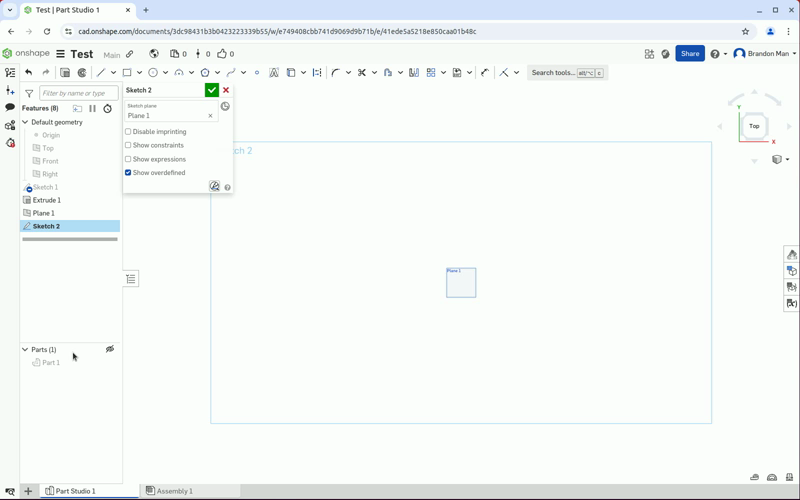
key(c)
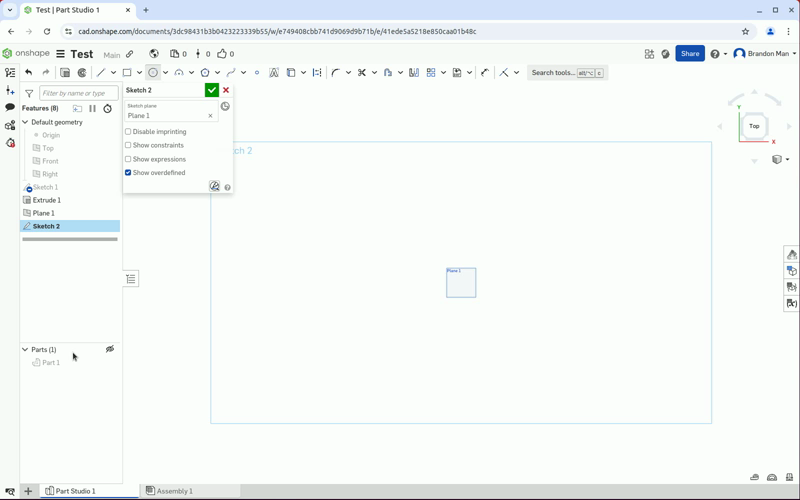
key_down(shift)
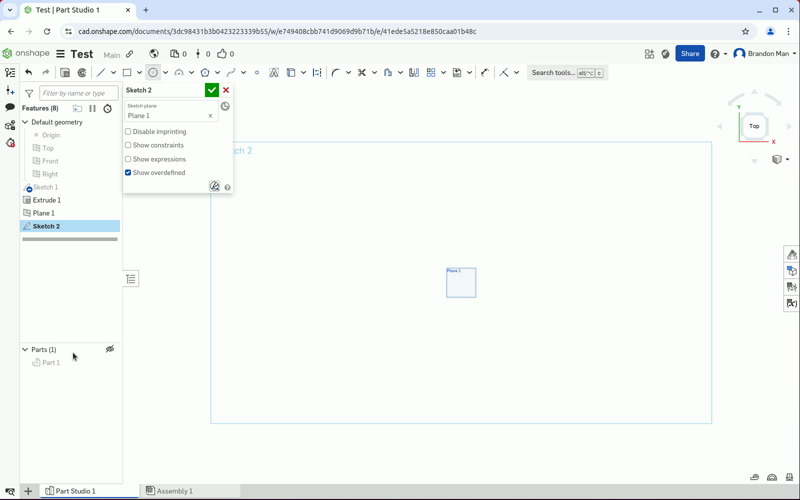
mouse_move(461, 282)
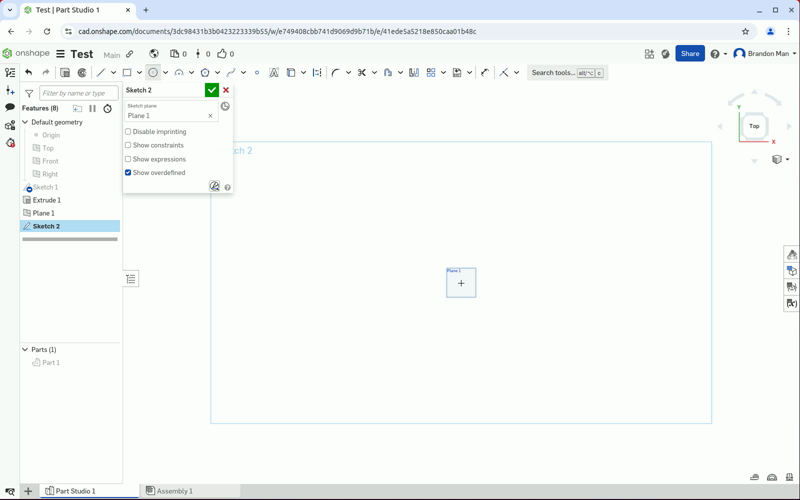
click(461, 282)
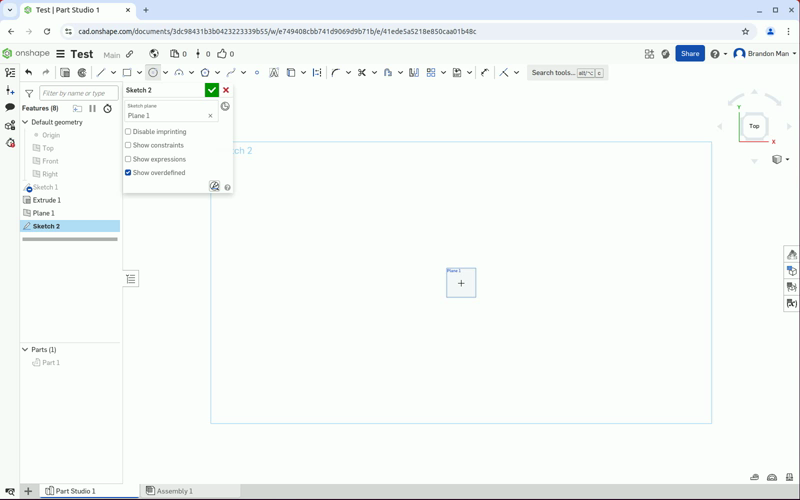
key_up(shift)
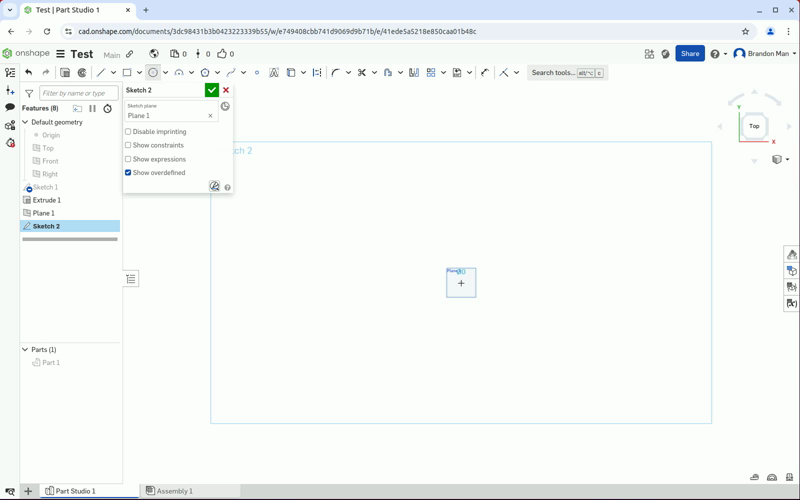
mouse_move(574, 282)
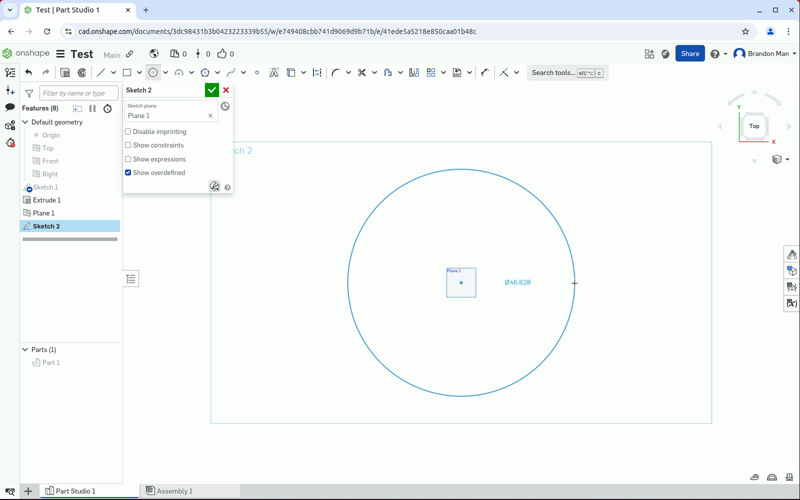
click(574, 282)
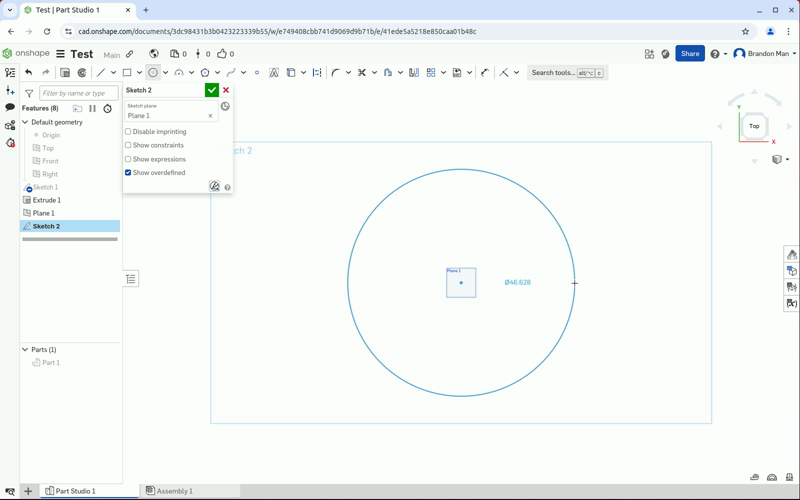
key(esc)
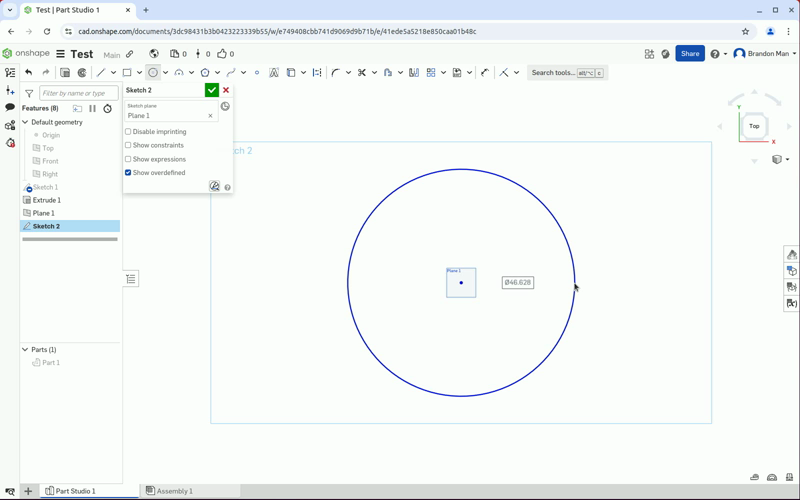
key(c)
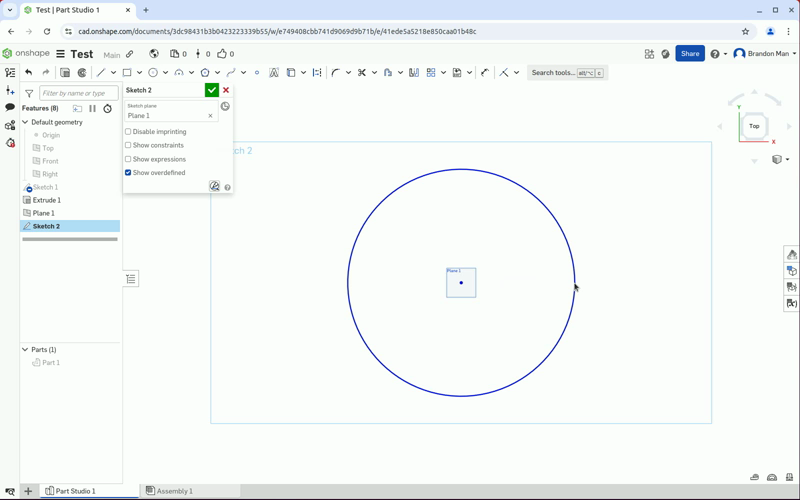
key_down(shift)
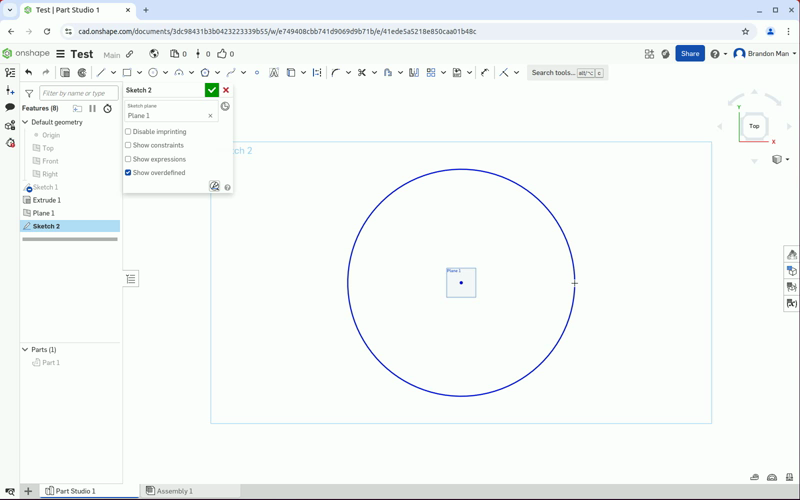
mouse_move(461, 282)
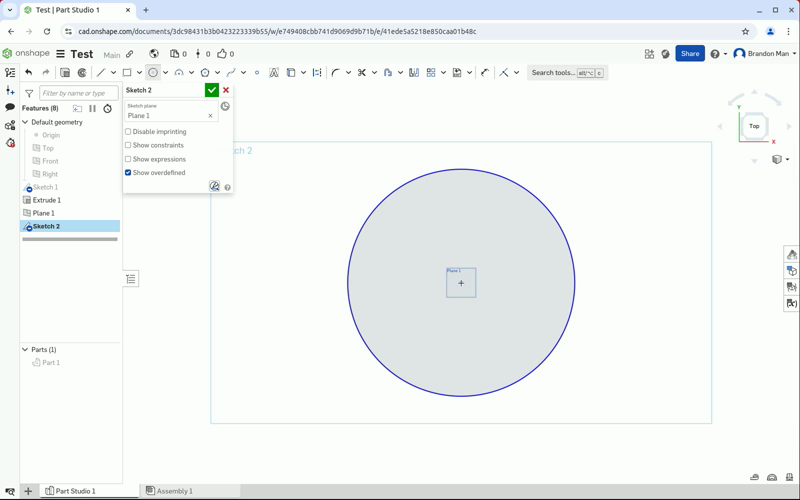
click(461, 282)
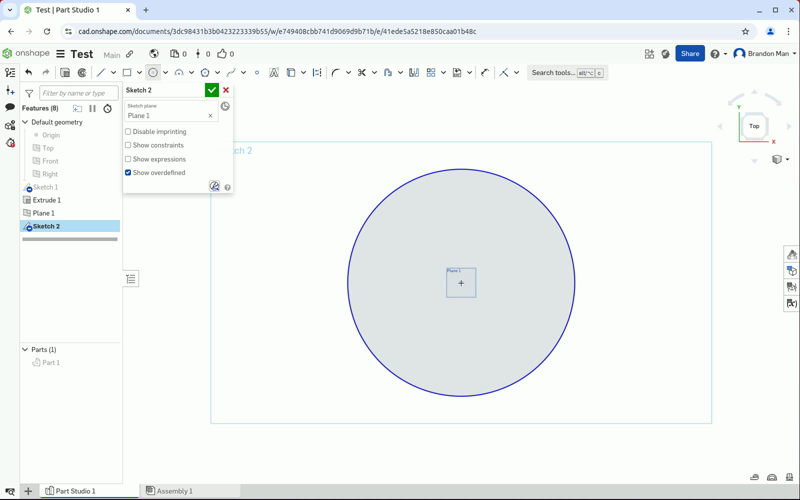
key_up(shift)
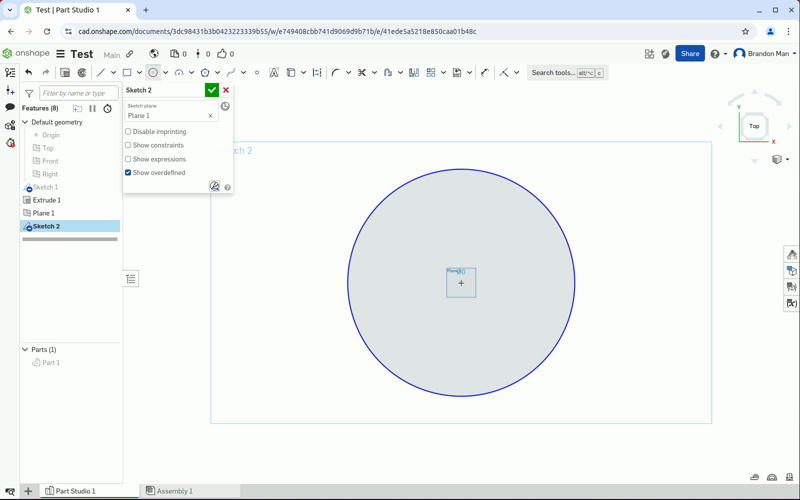
mouse_move(569, 282)
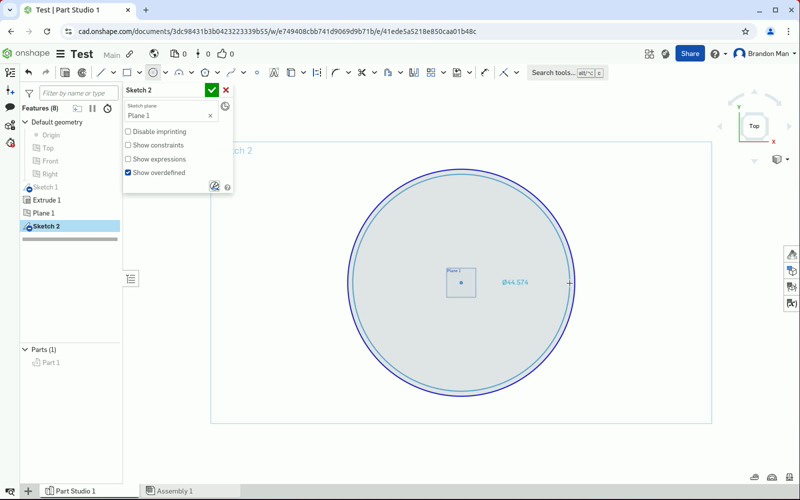
click(569, 282)
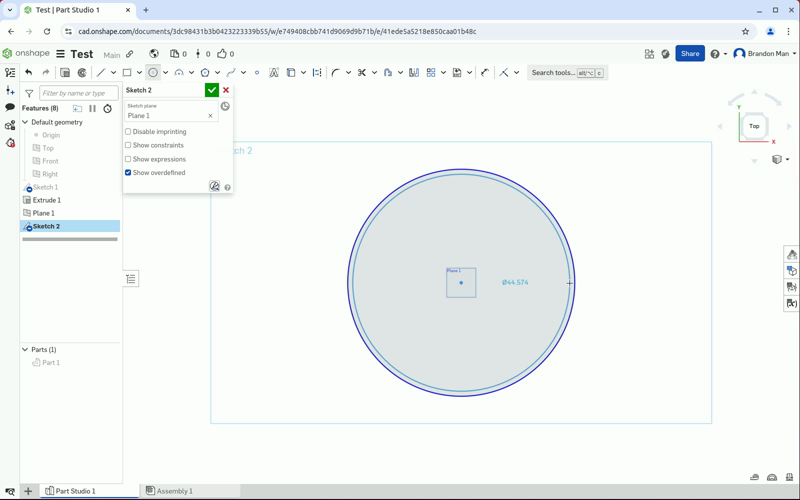
key(esc)
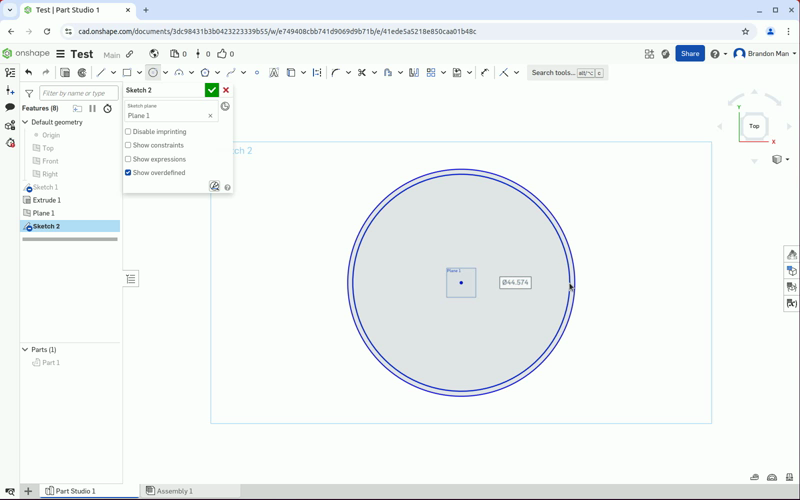
mouse_move(455, 172)
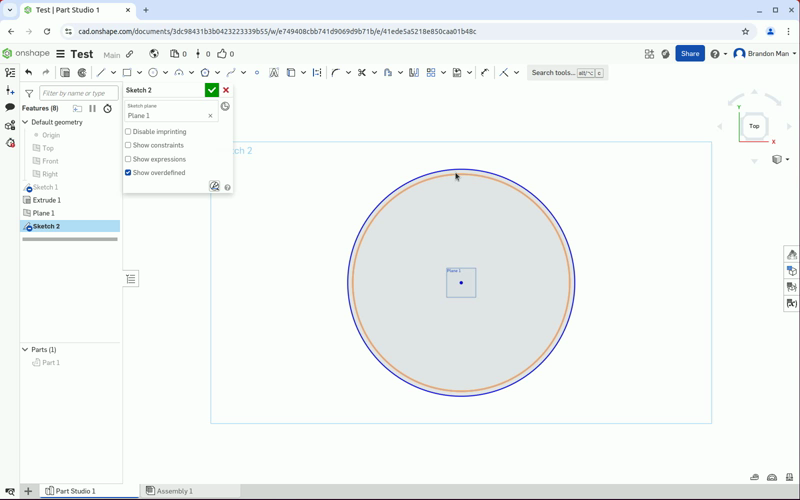
click(455, 172)
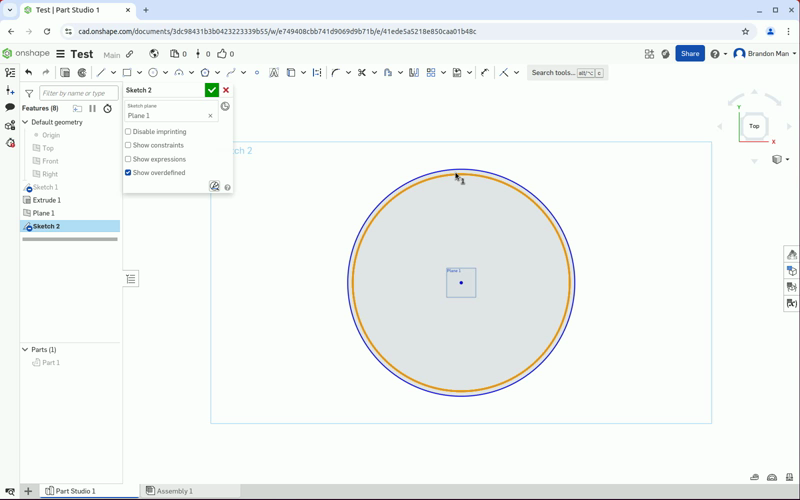
mouse_move(73, 352)
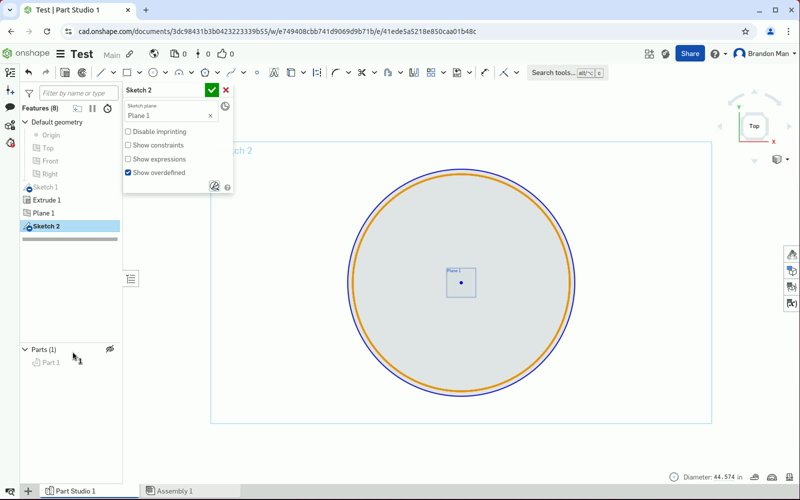
key(shift+y)
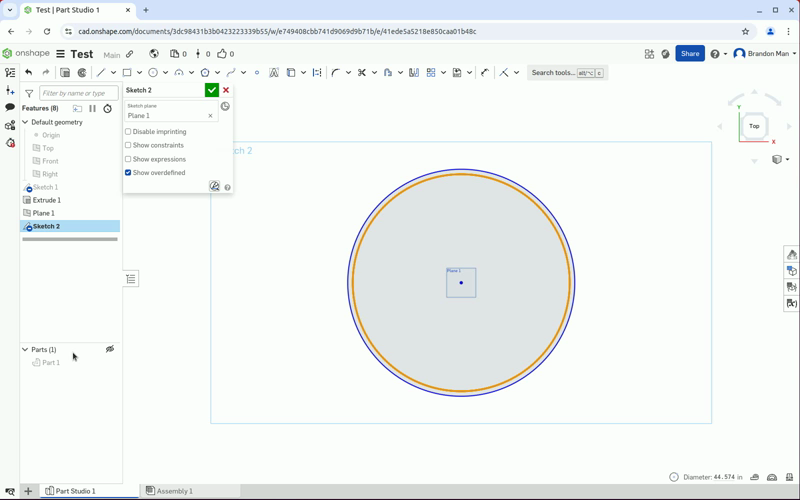
key(shift+e)
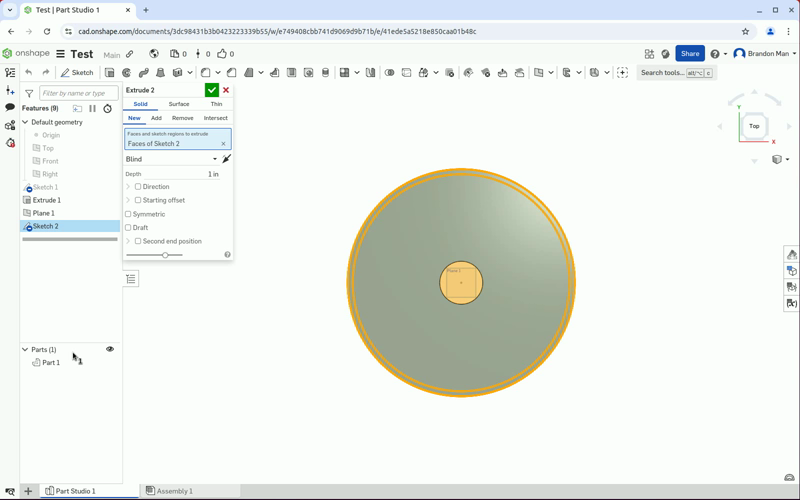
mouse_move(143, 106)
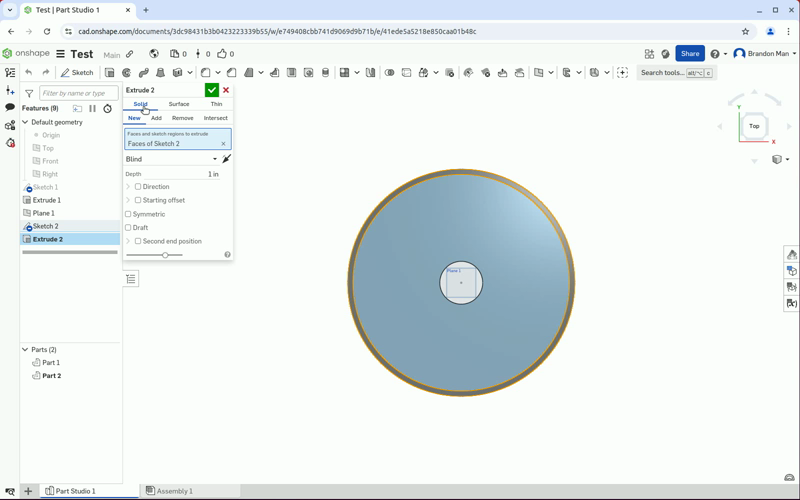
click(143, 106)
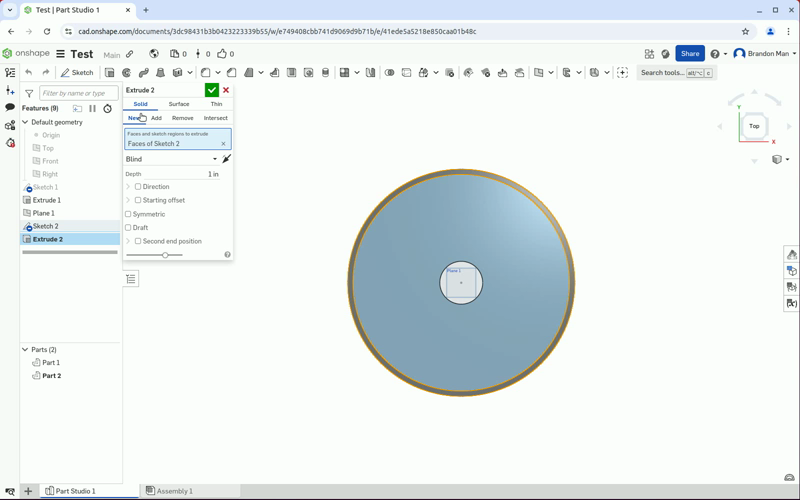
mouse_move(137, 120)
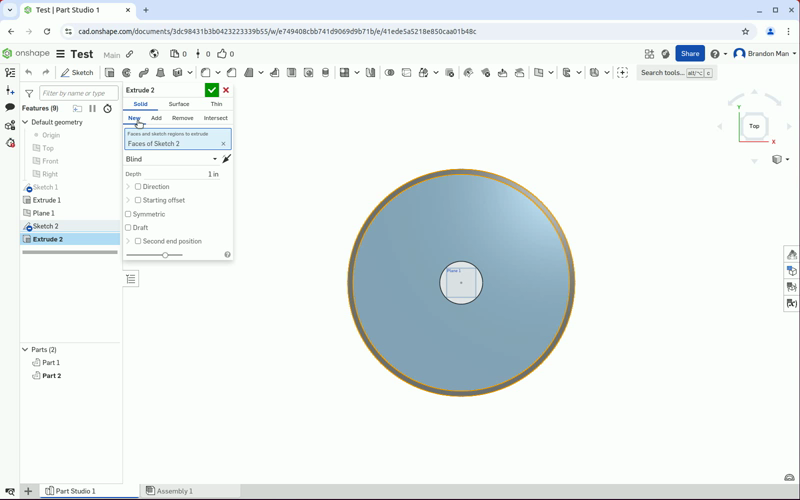
click(137, 120)
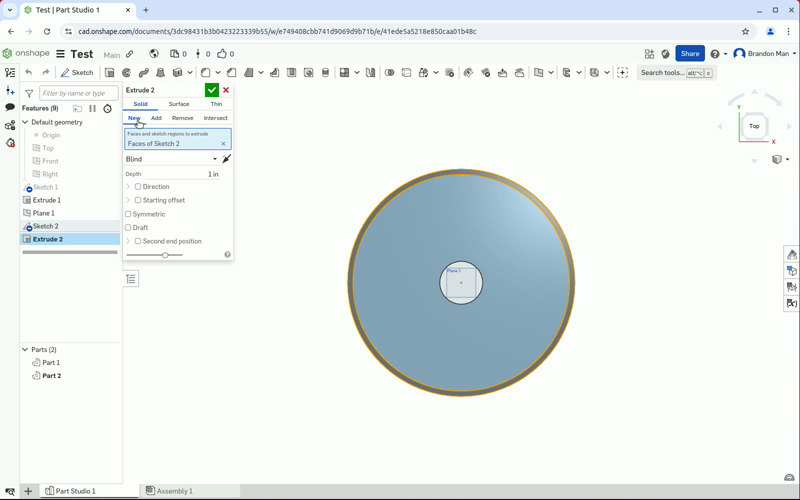
key(tab, 4)
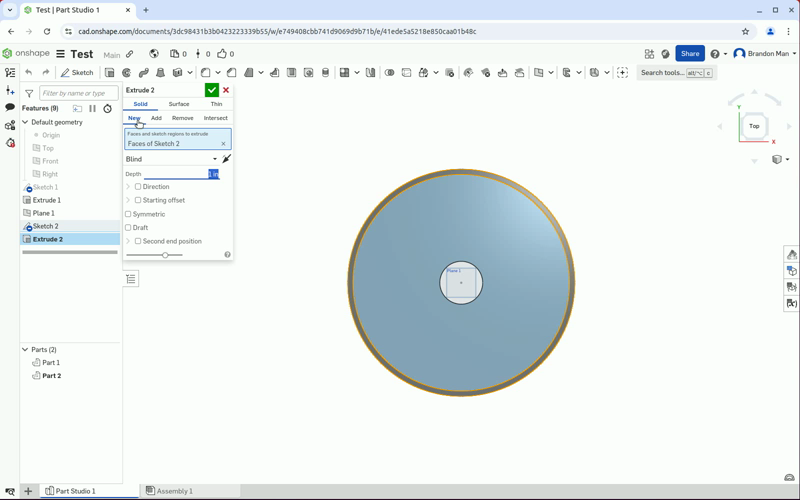
text(1.926)
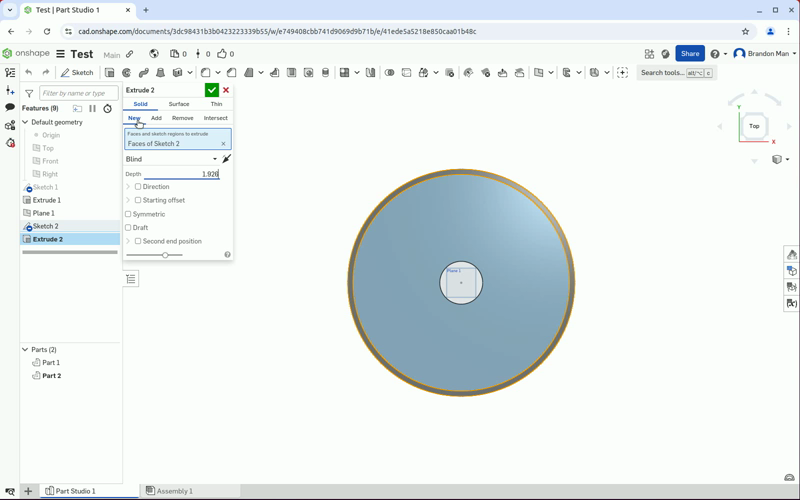
key(enter)
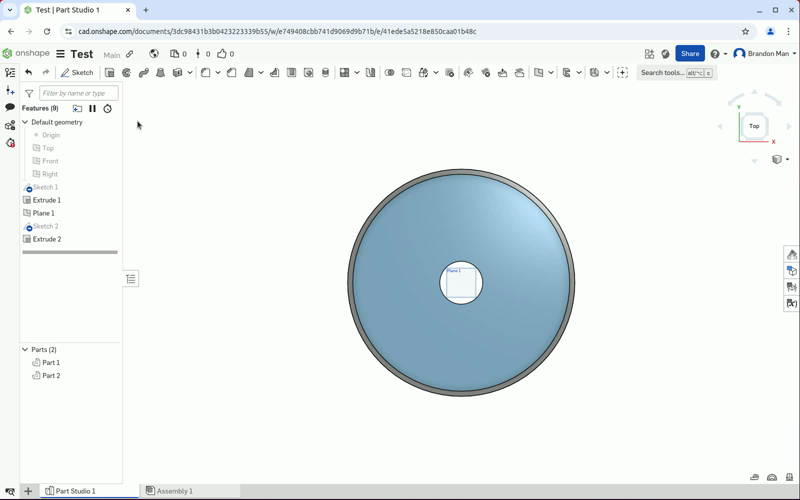
key(shift+h)
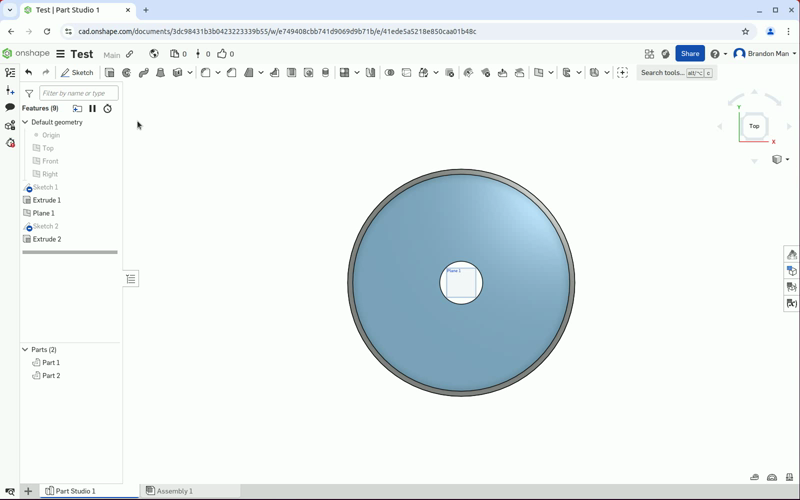
key(shift+h)
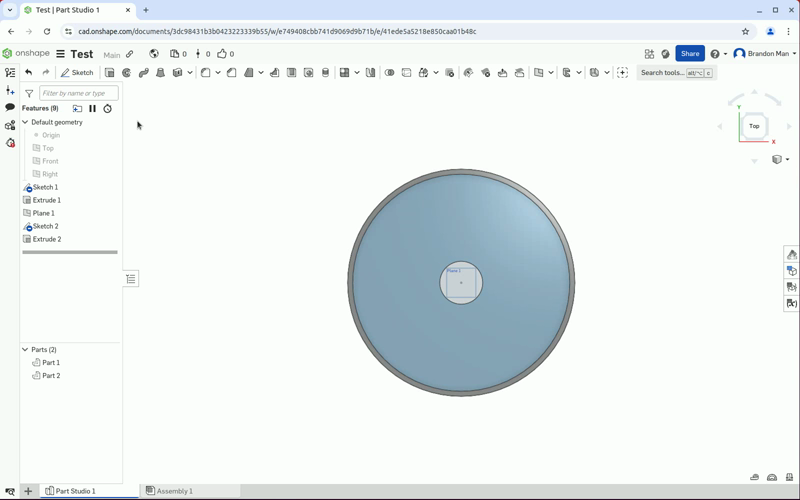
key(shift+7)
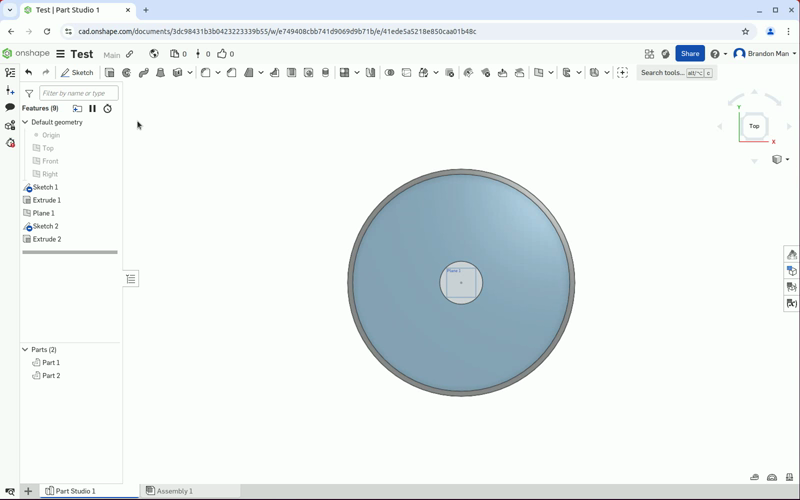
key(up, 3)
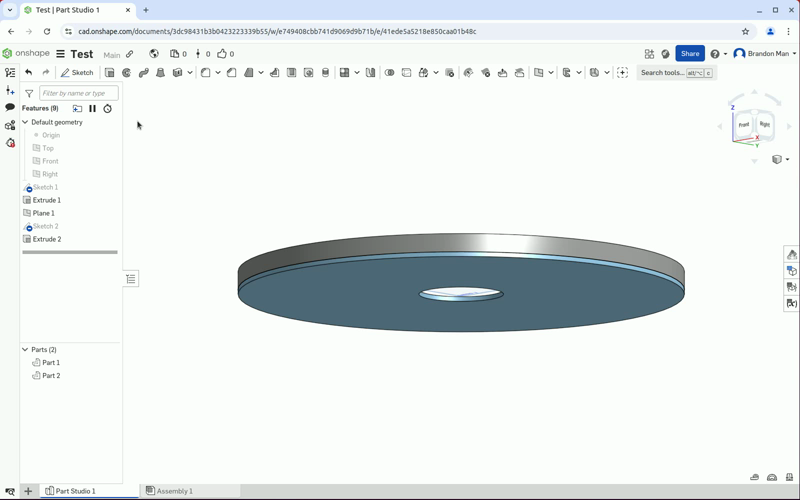
key(left, 3)
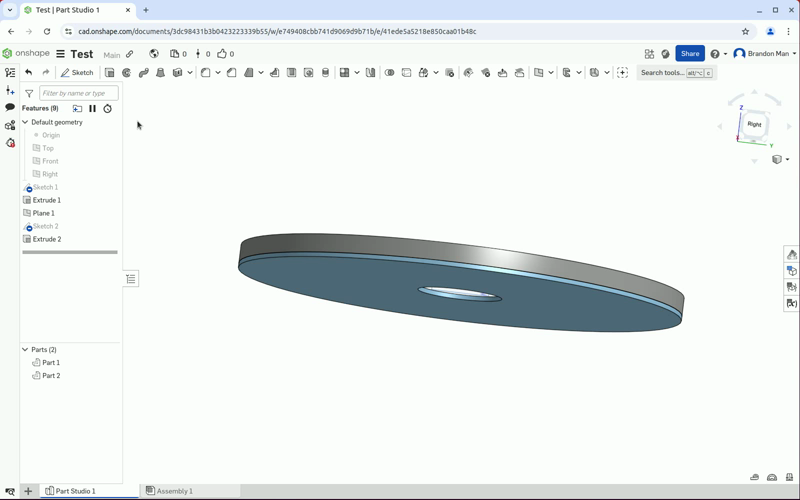
key(right, 3)
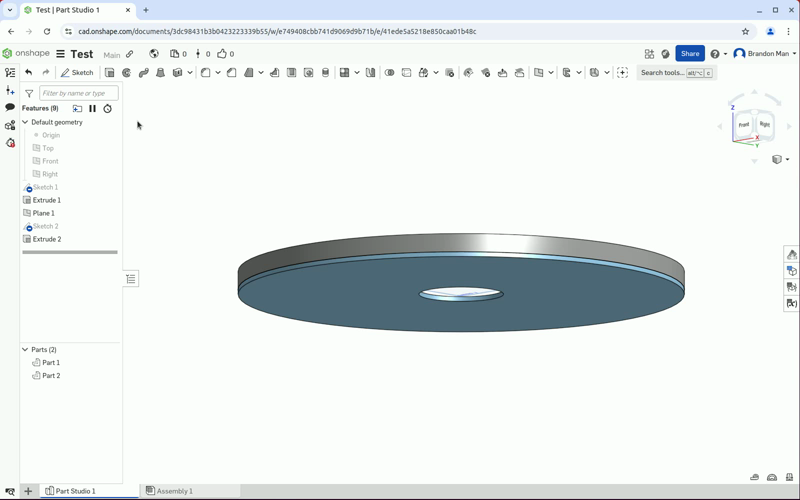
key(down, 3)
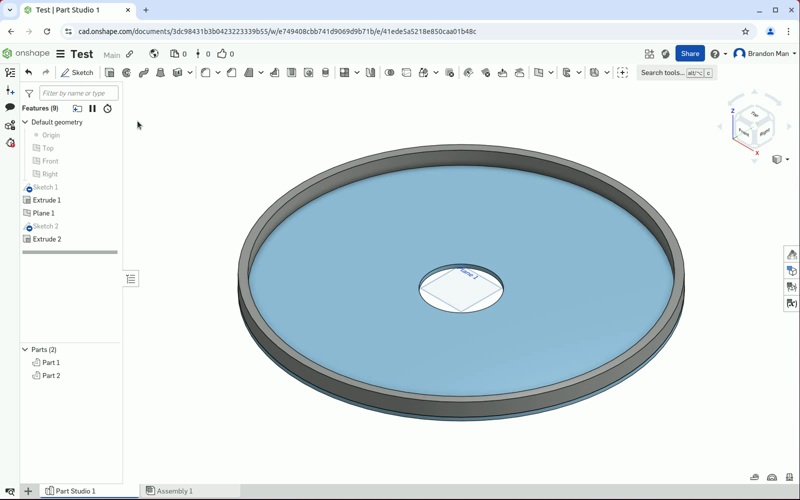
mouse_move(73, 189)
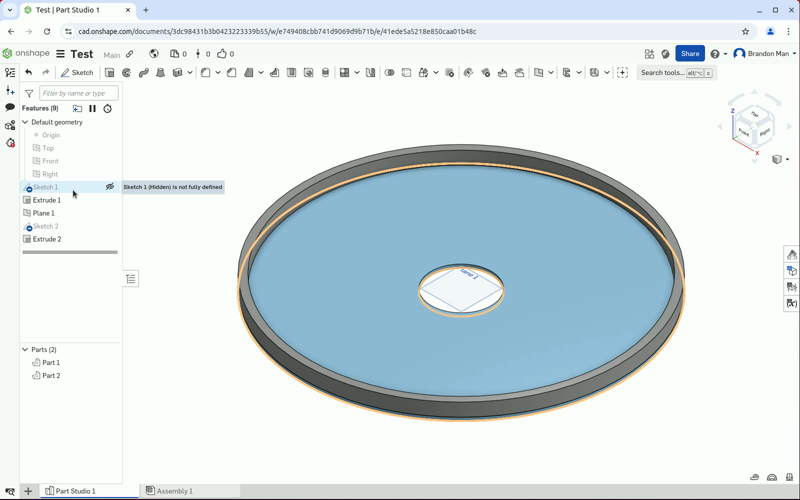
click(73, 189)